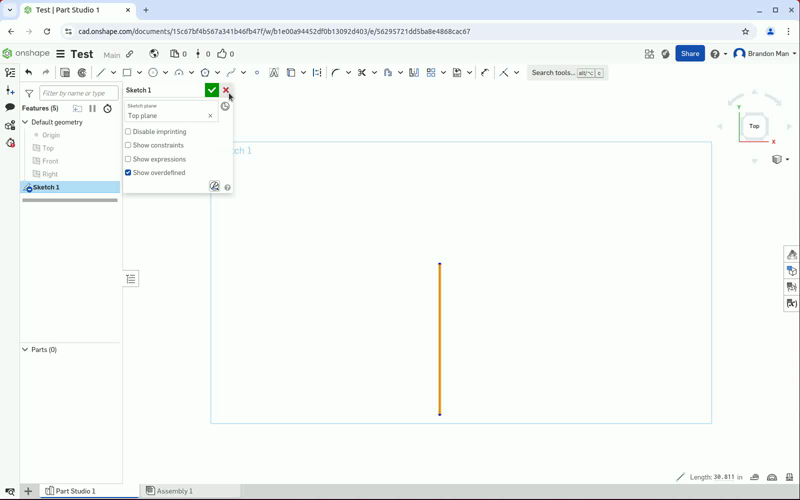
key(shift+h)
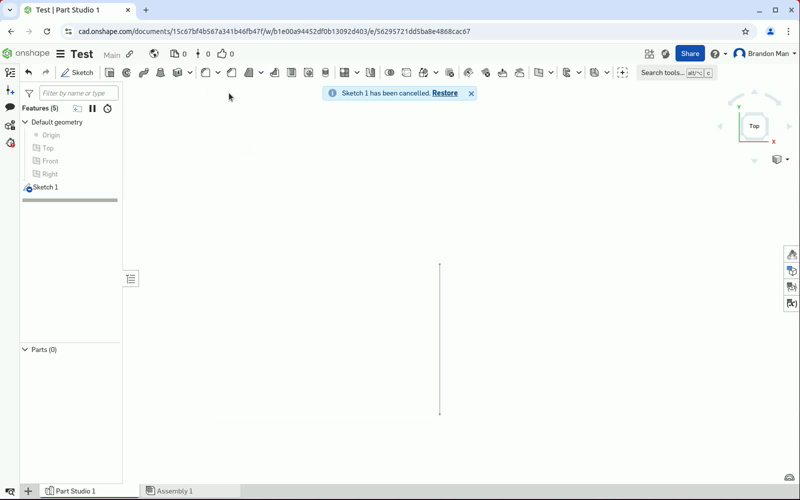
key(shift+s)
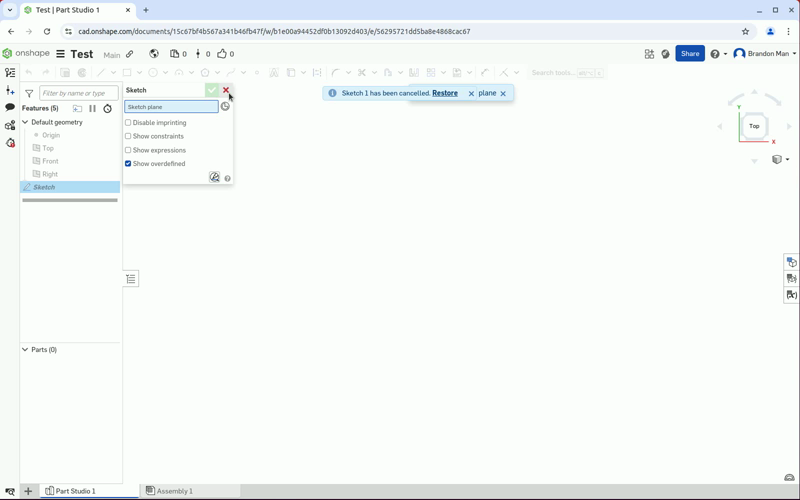
mouse_move(73, 150)
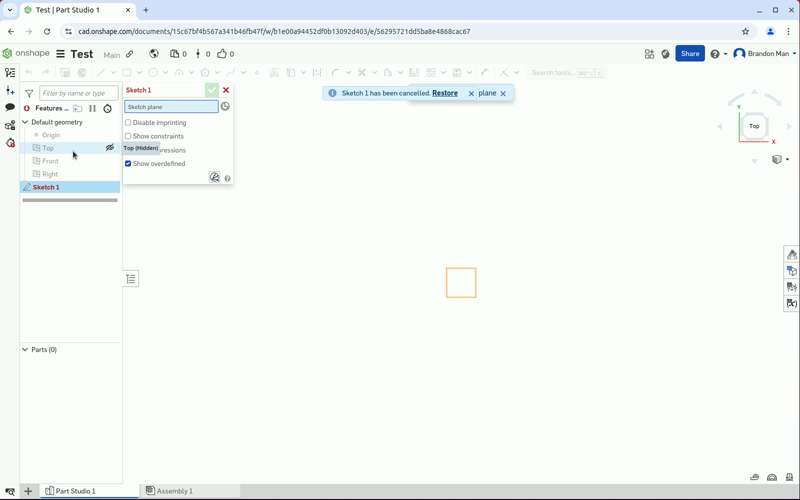
click(73, 150)
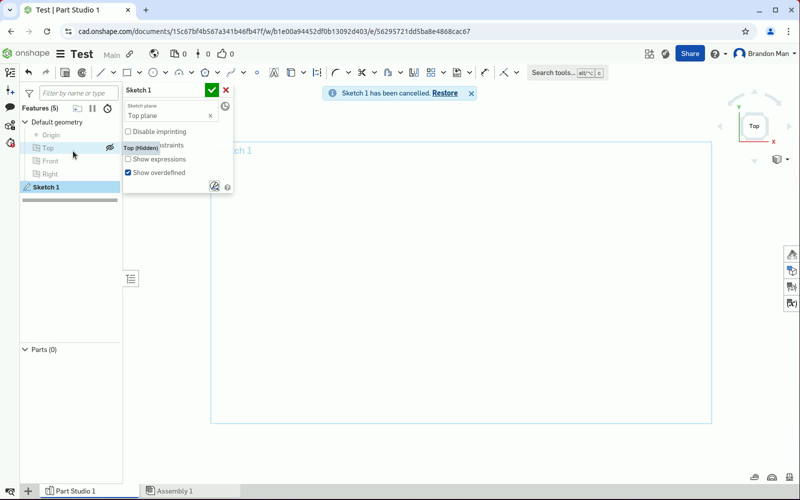
mouse_move(73, 352)
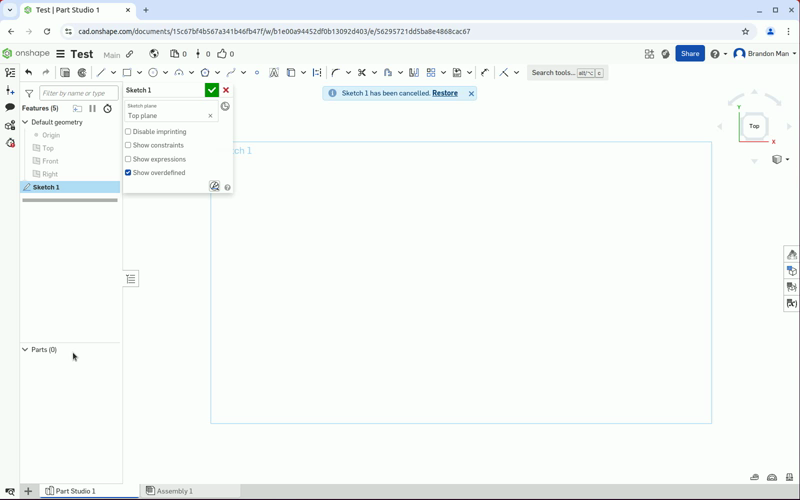
key(y)
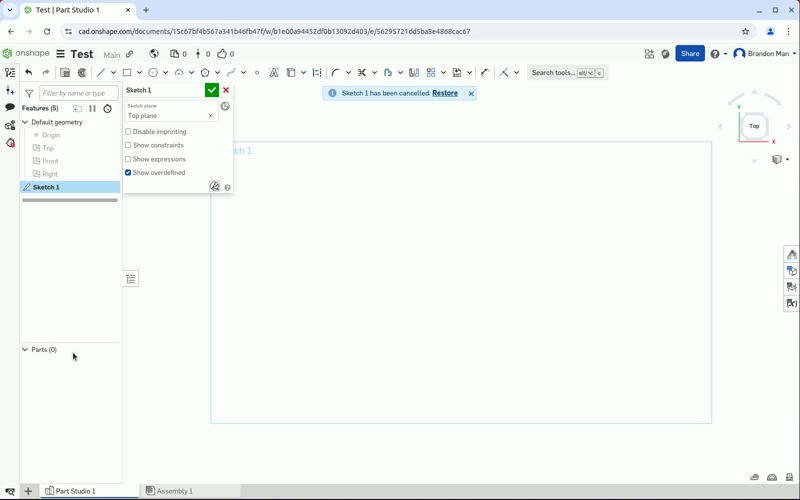
key(l)
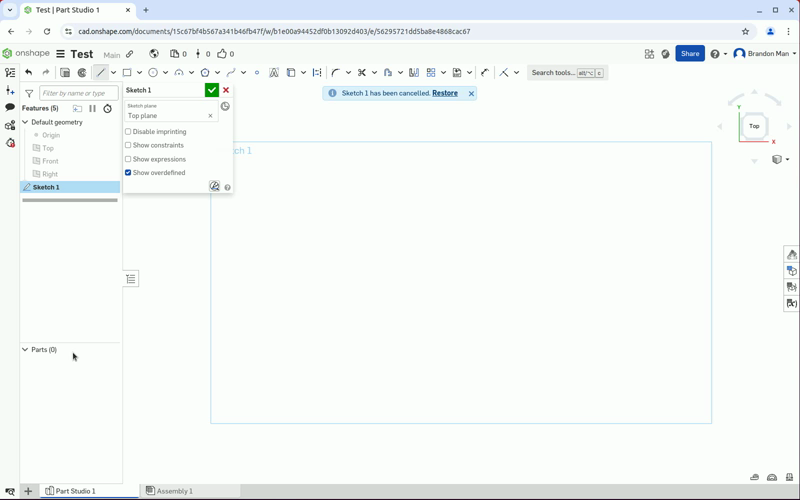
key_down(shift)
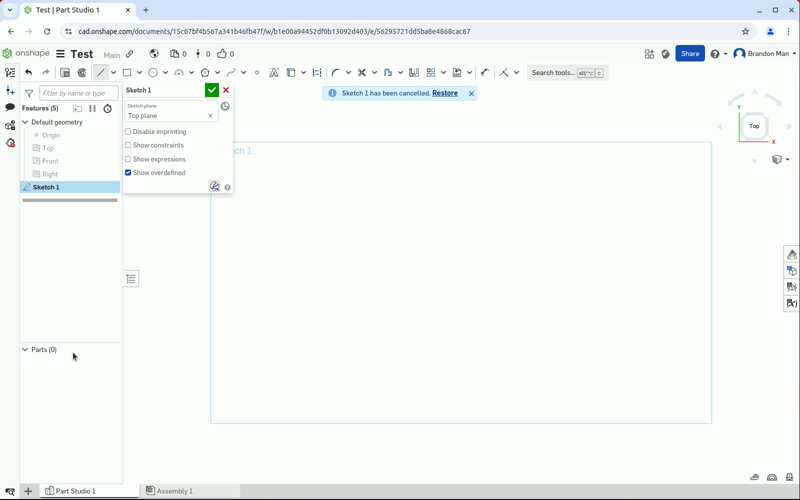
mouse_move(460, 282)
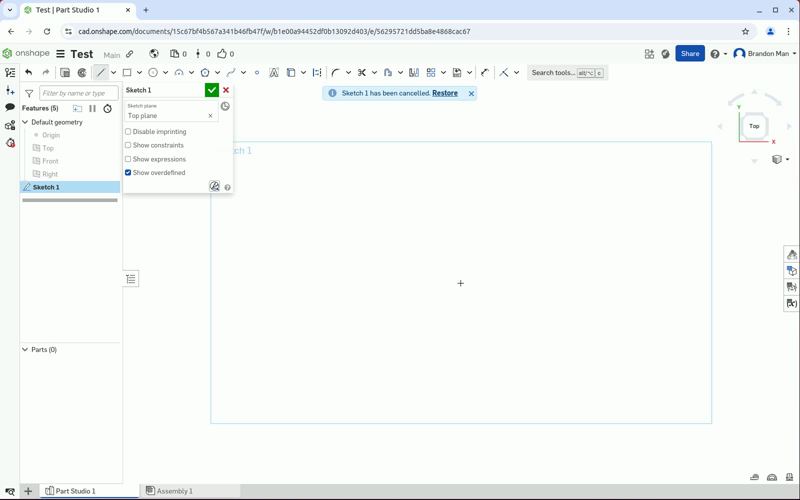
click(460, 282)
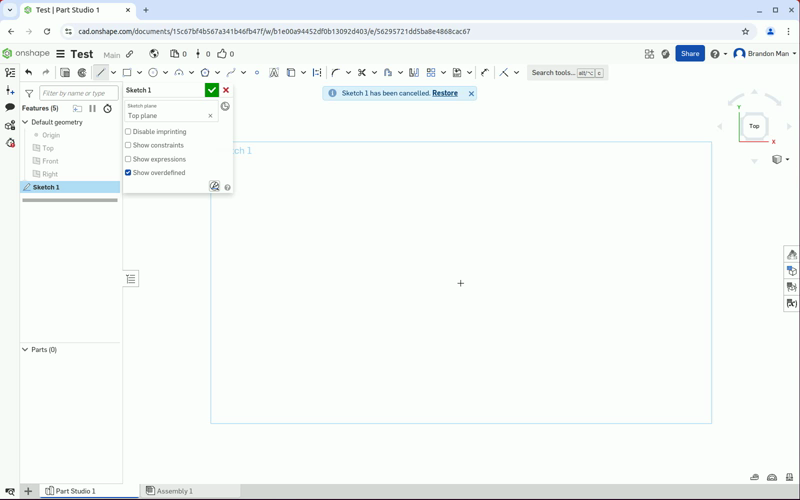
key_up(shift)
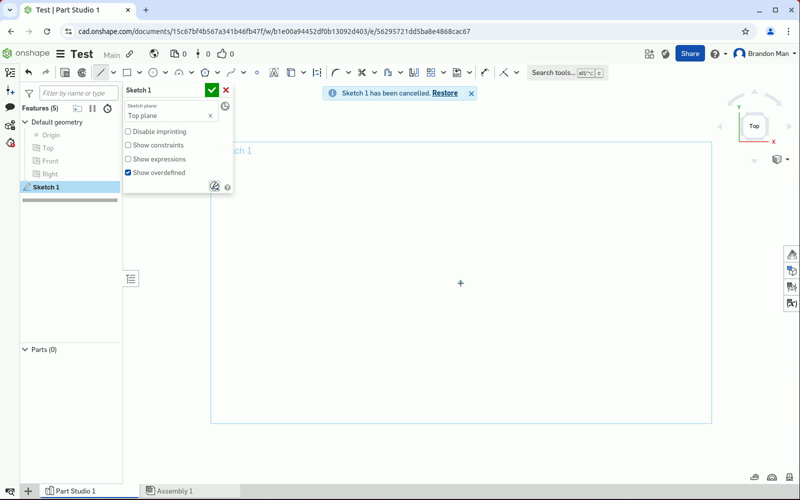
key_down(shift)
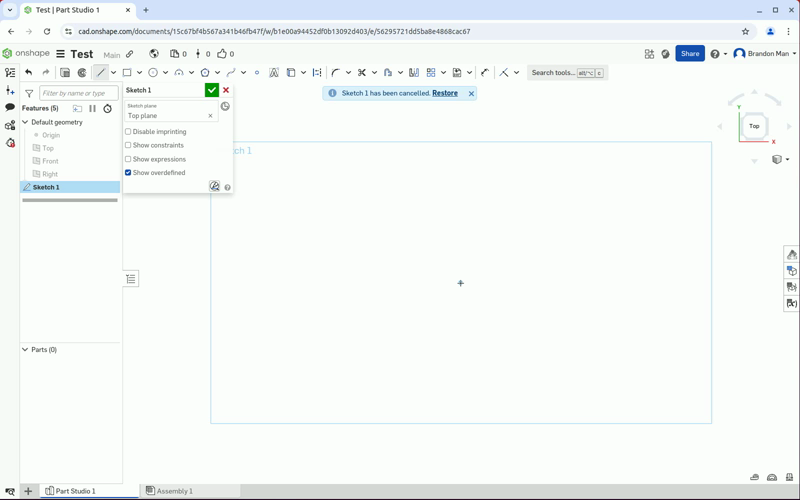
mouse_move(573, 282)
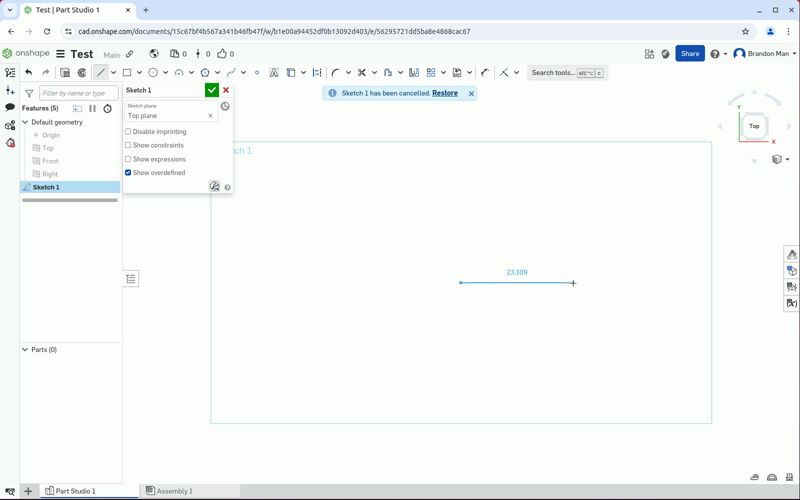
click(573, 282)
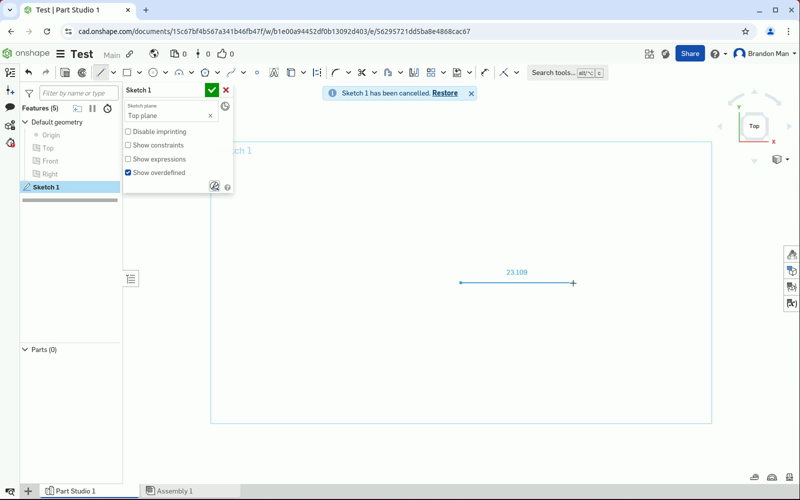
key_up(shift)
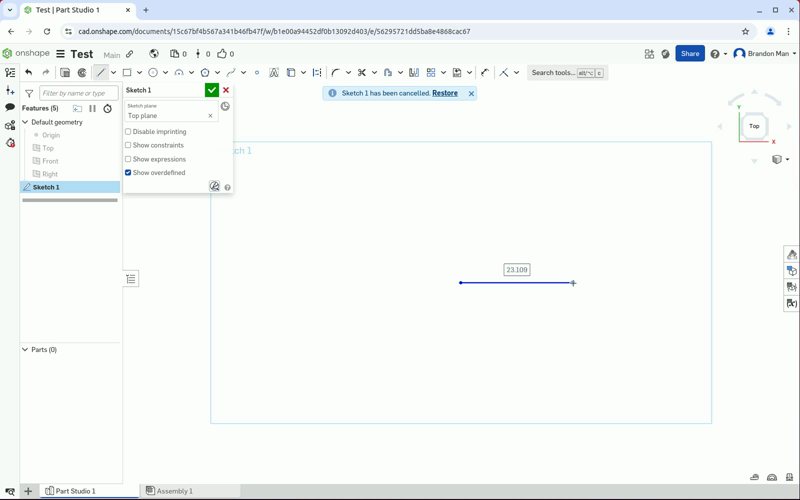
key_down(shift)
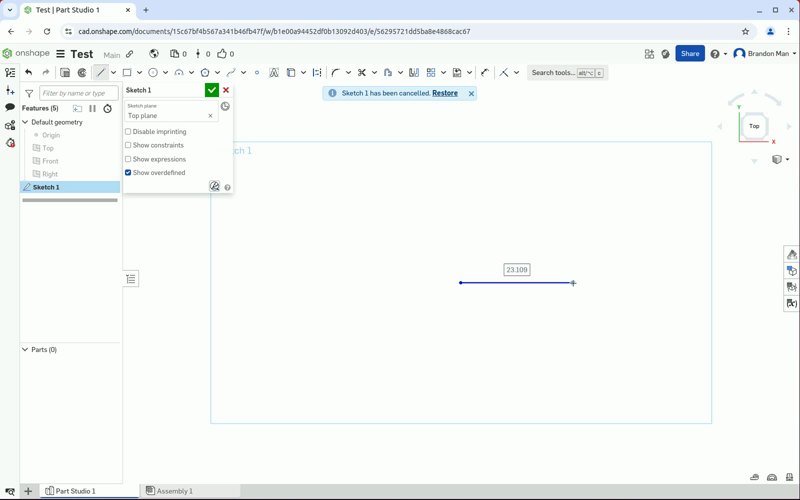
mouse_move(589, 282)
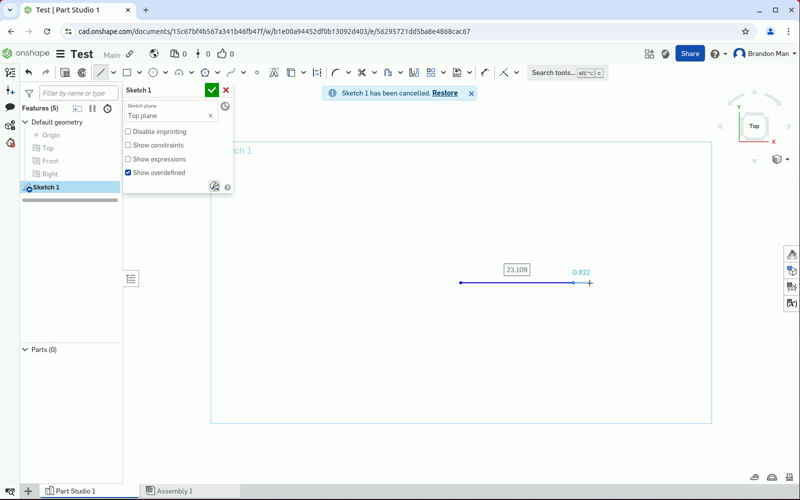
mouse_move(573, 226)
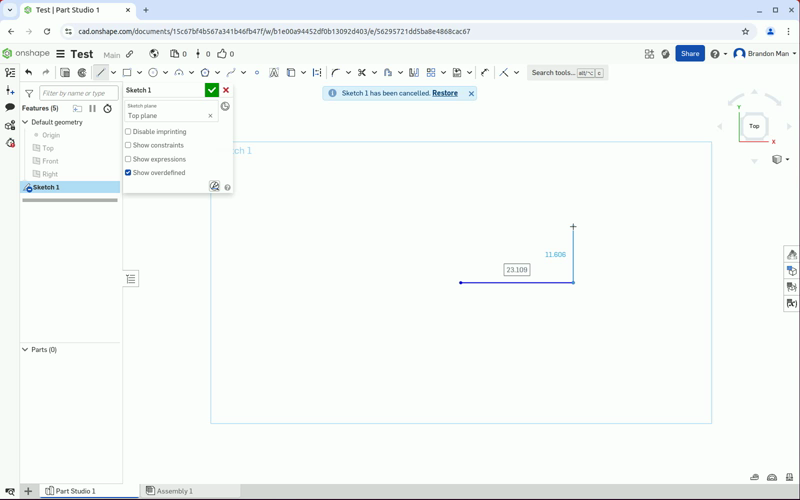
click(573, 226)
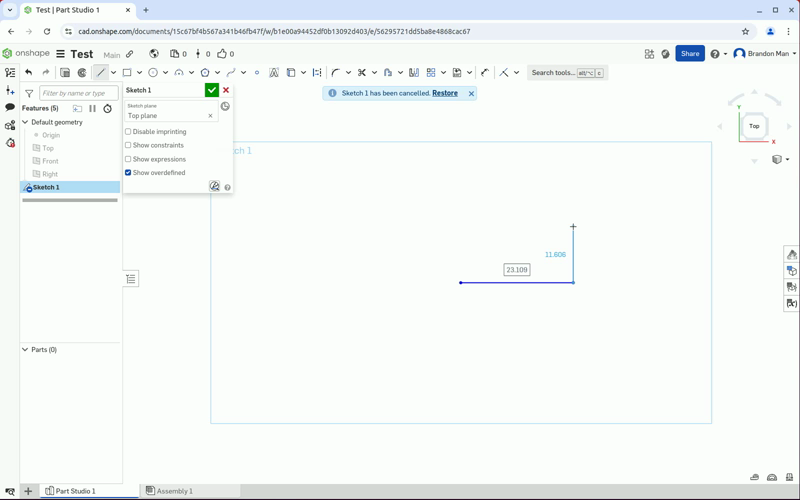
key_up(shift)
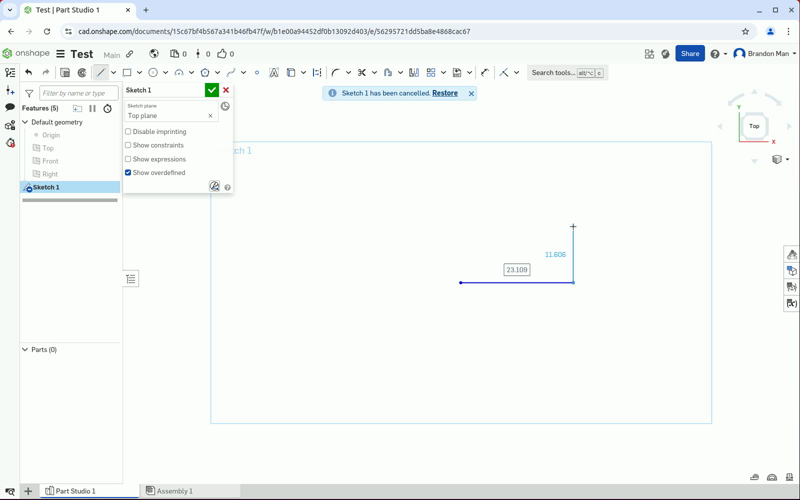
key_down(shift)
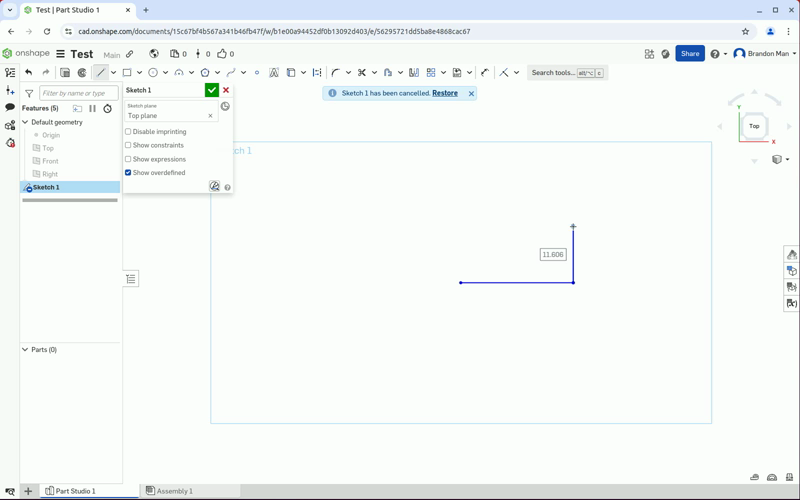
mouse_move(460, 226)
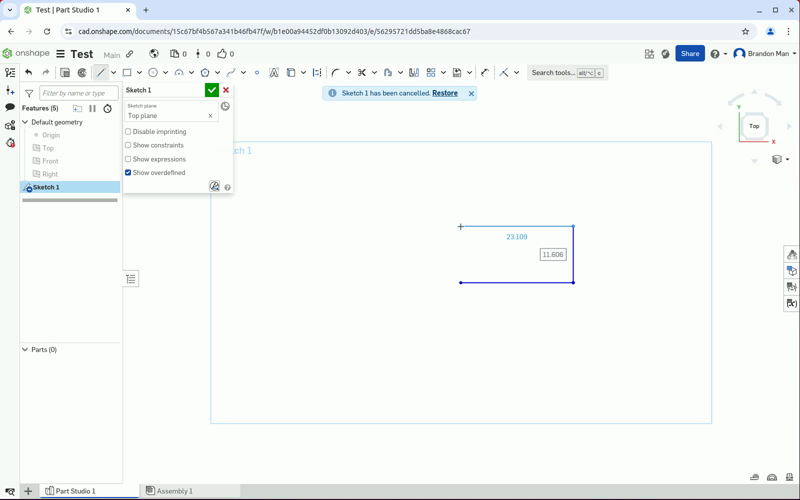
click(460, 226)
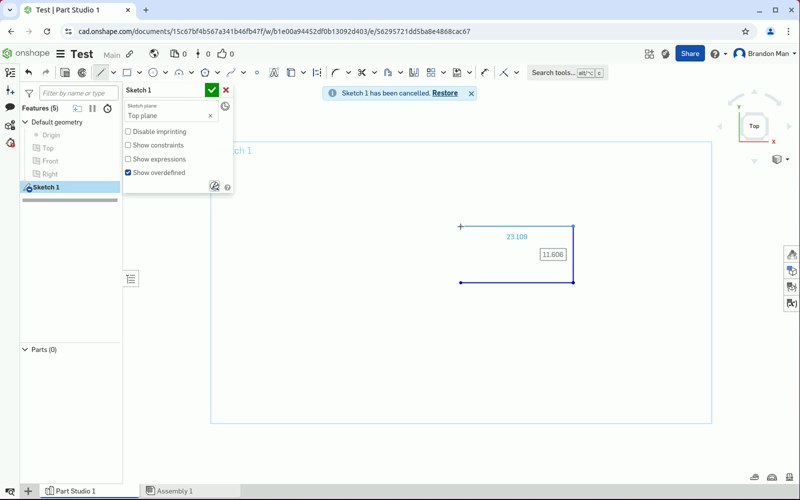
key_up(shift)
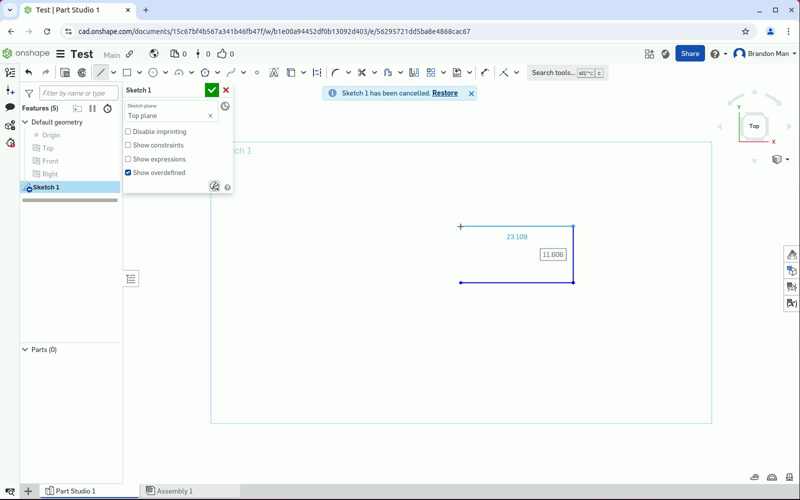
mouse_move(490, 226)
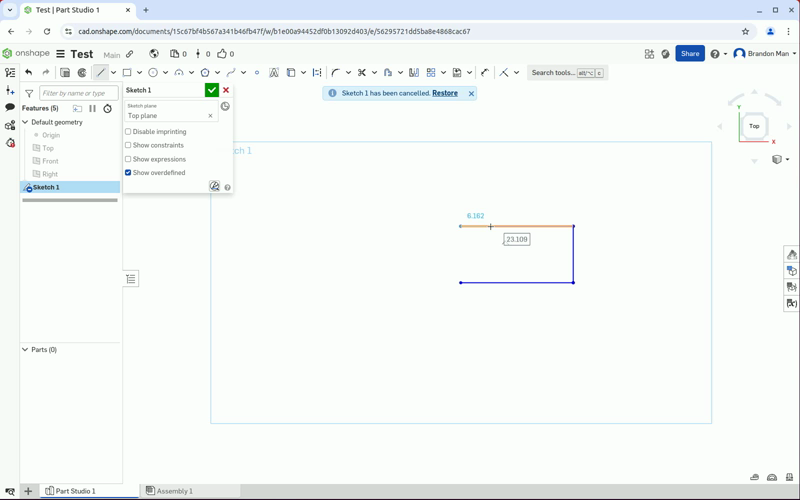
key_down(shift)
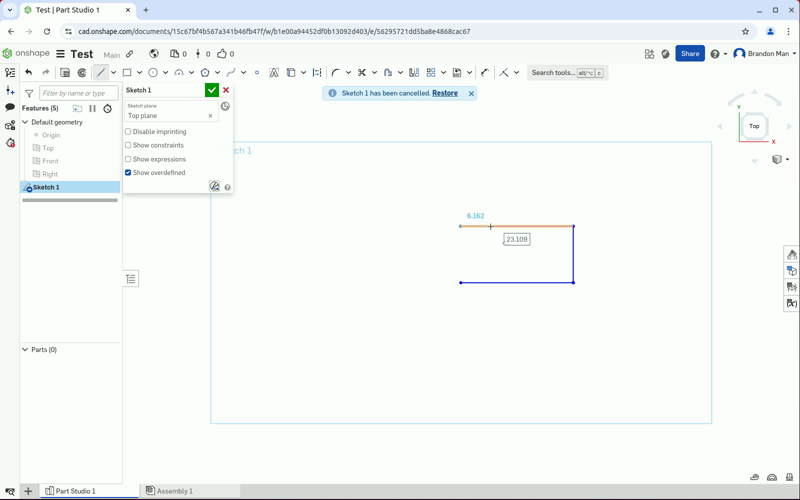
mouse_move(460, 282)
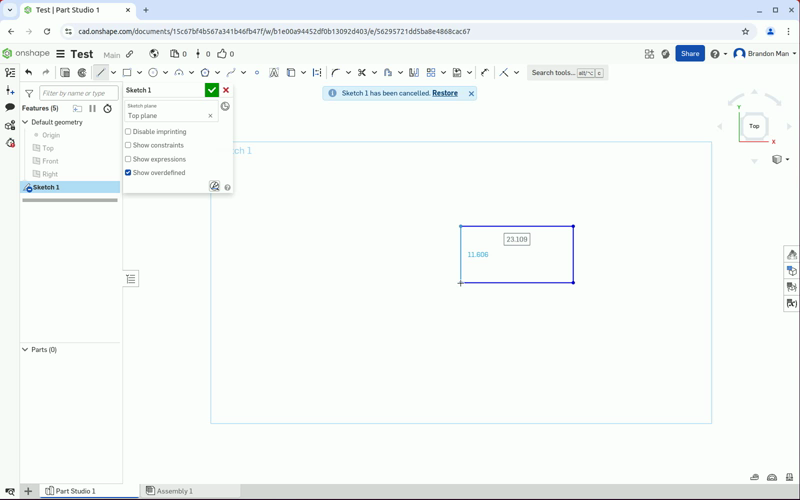
key_up(shift)
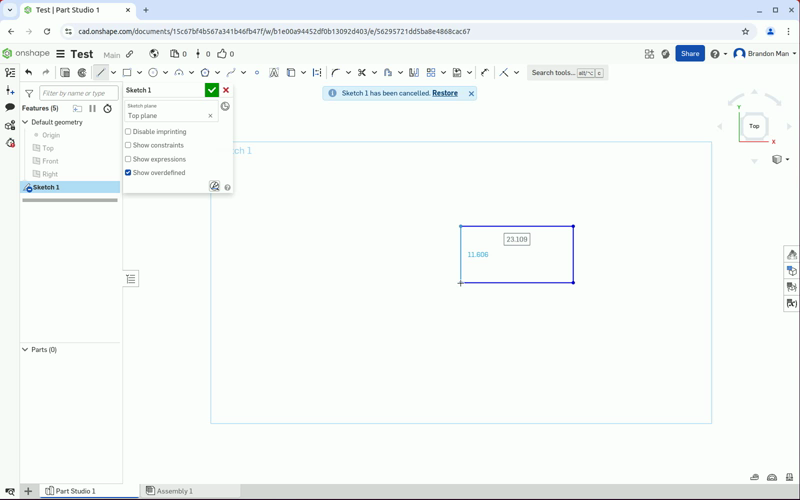
click(460, 282)
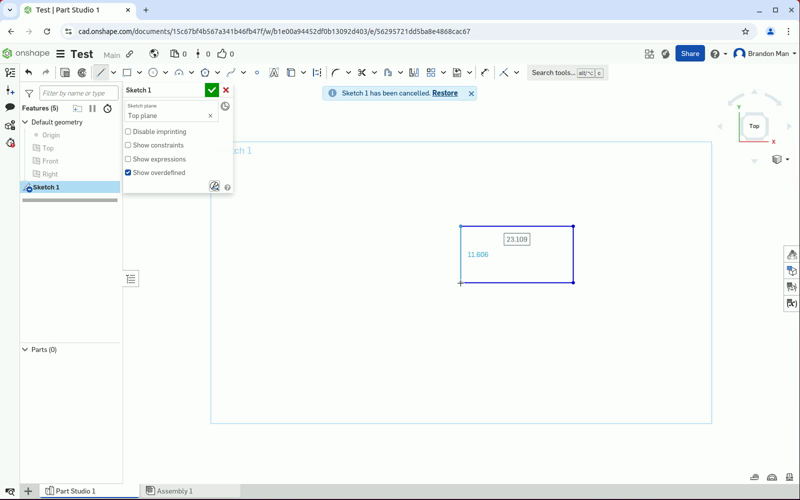
key(esc)
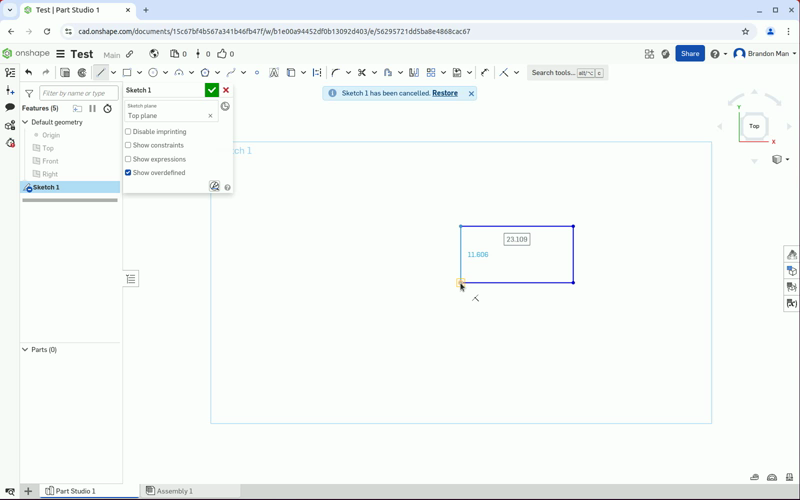
mouse_move(508, 237)
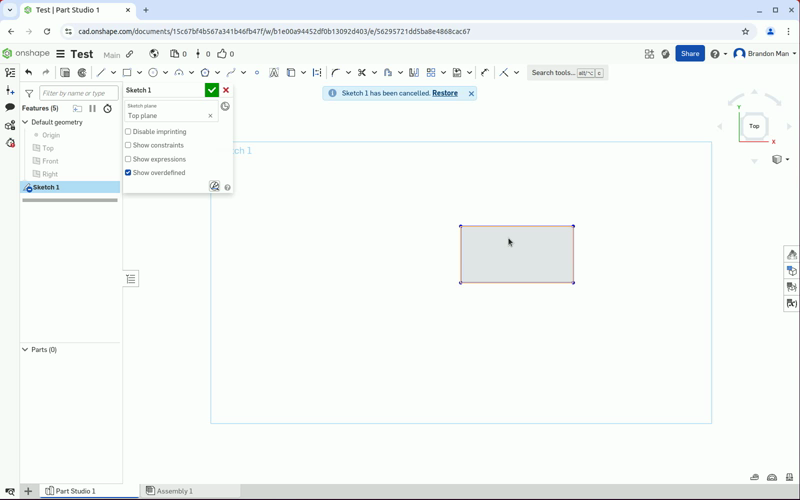
click(508, 237)
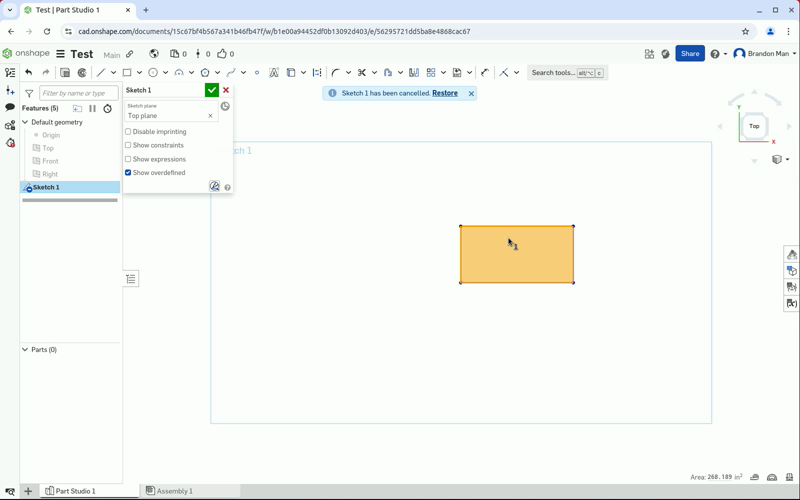
mouse_move(73, 352)
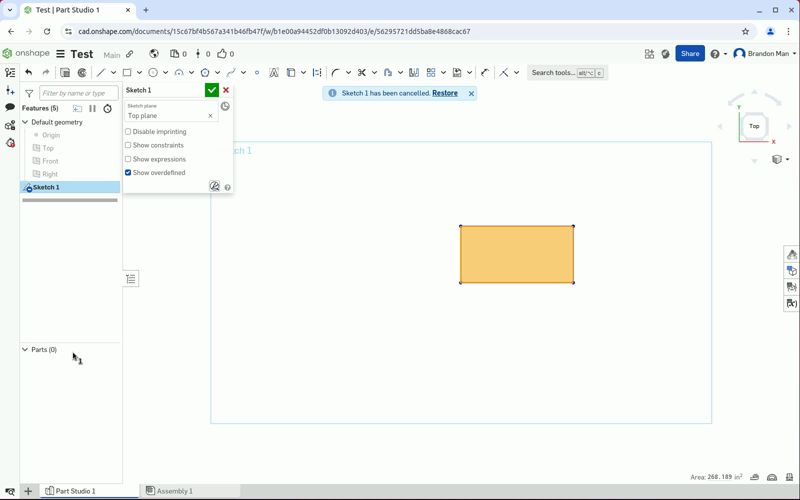
key(shift+y)
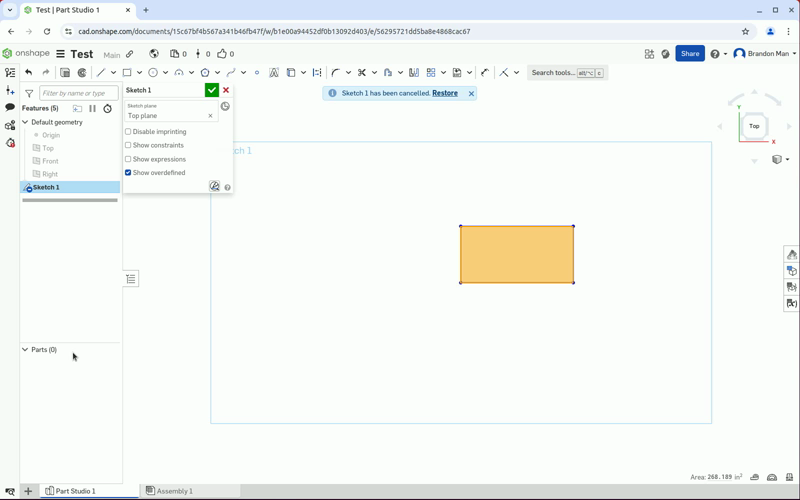
key(shift+e)
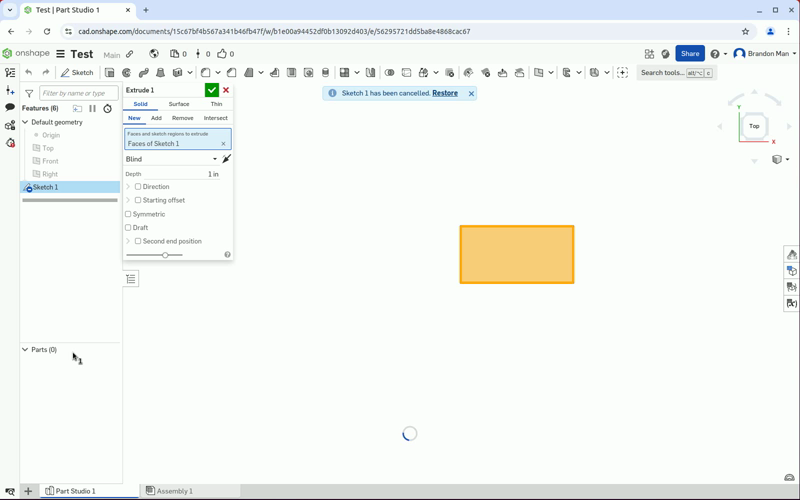
mouse_move(143, 106)
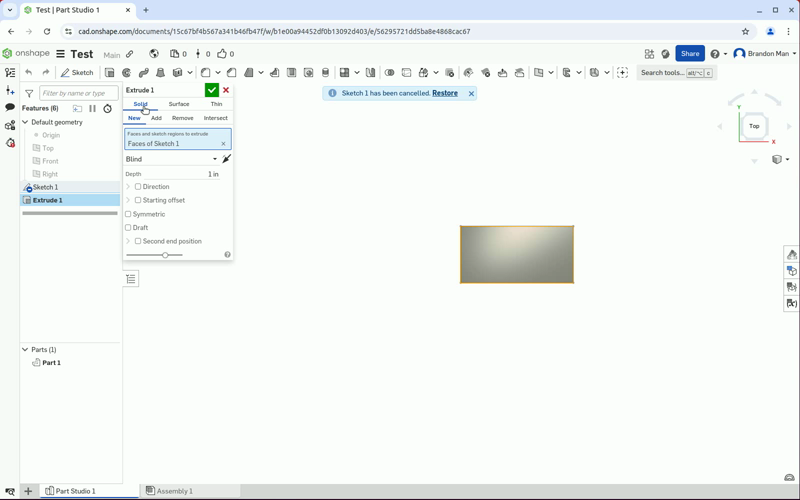
click(143, 106)
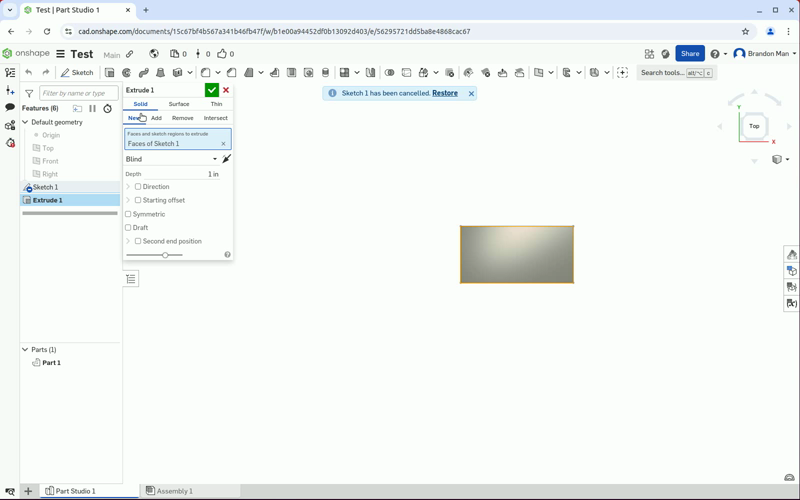
mouse_move(137, 120)
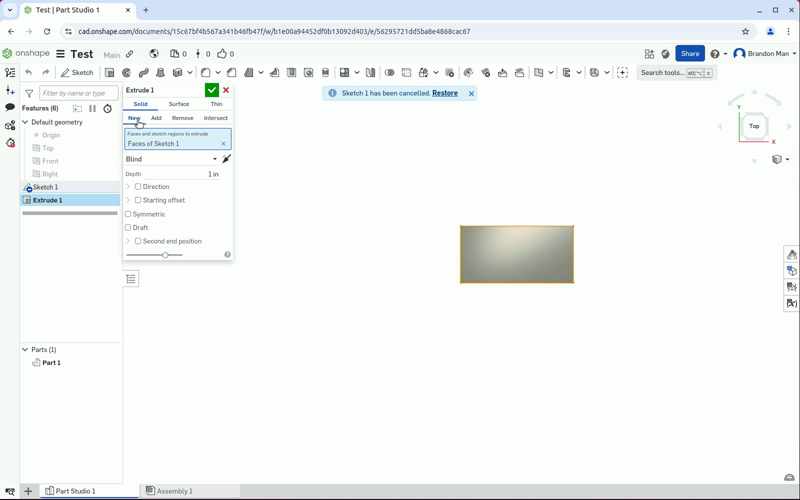
click(137, 120)
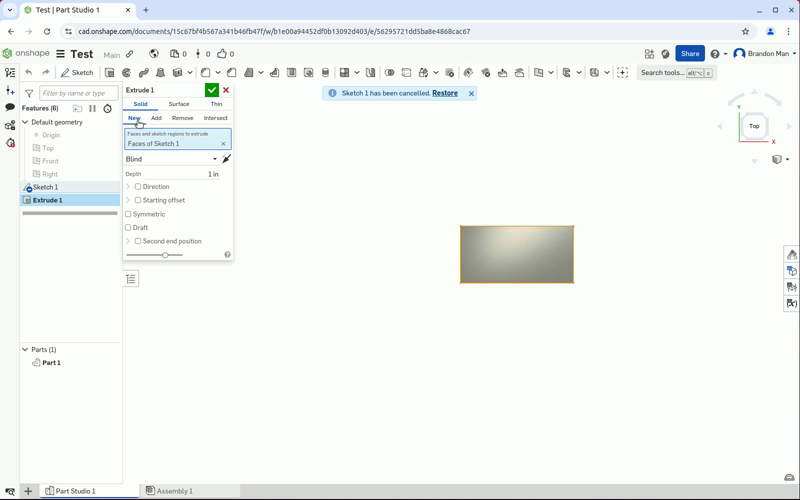
key(tab, 4)
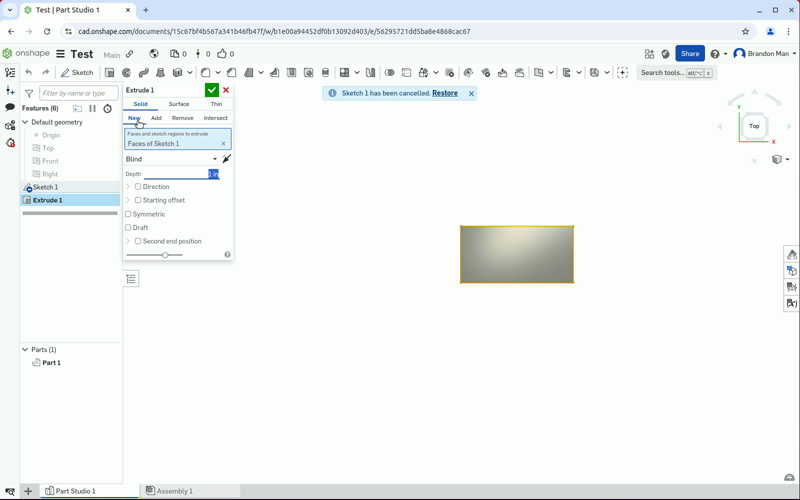
text(6.981)
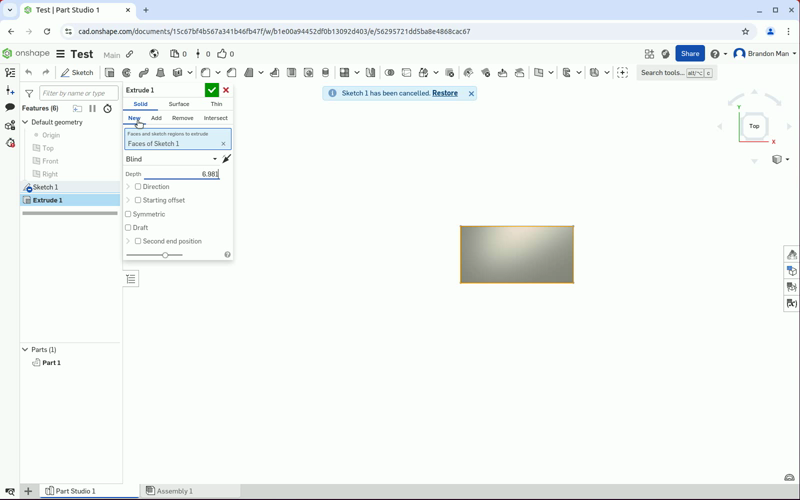
key(enter)
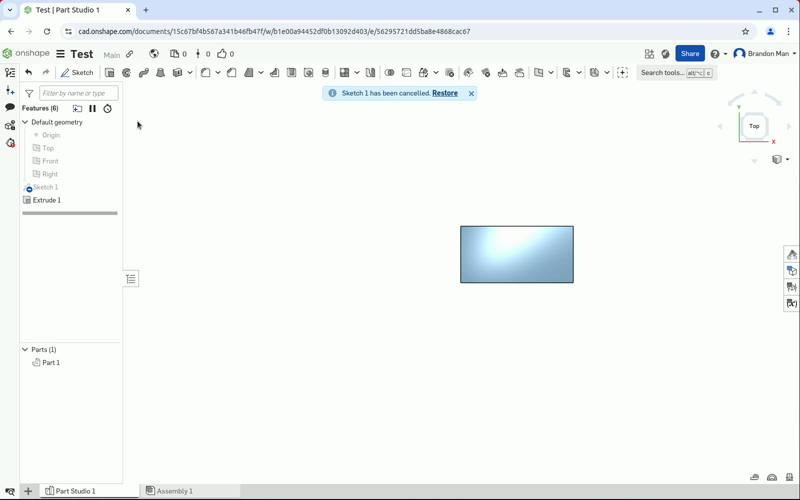
key(shift+h)
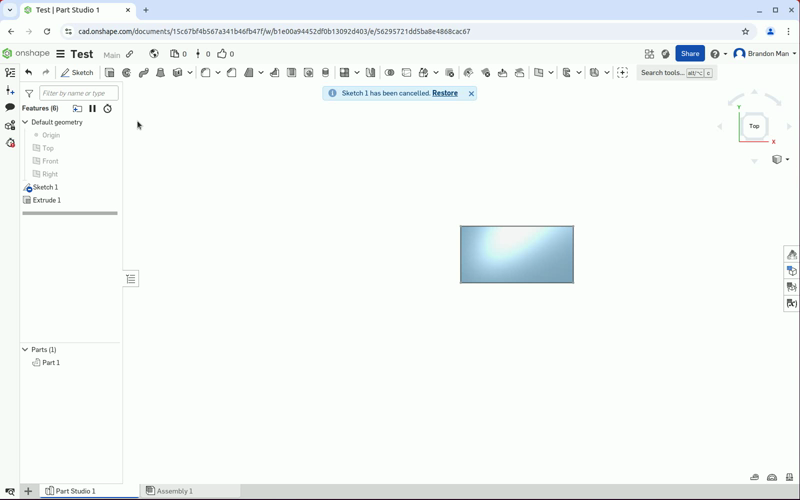
key(shift+h)
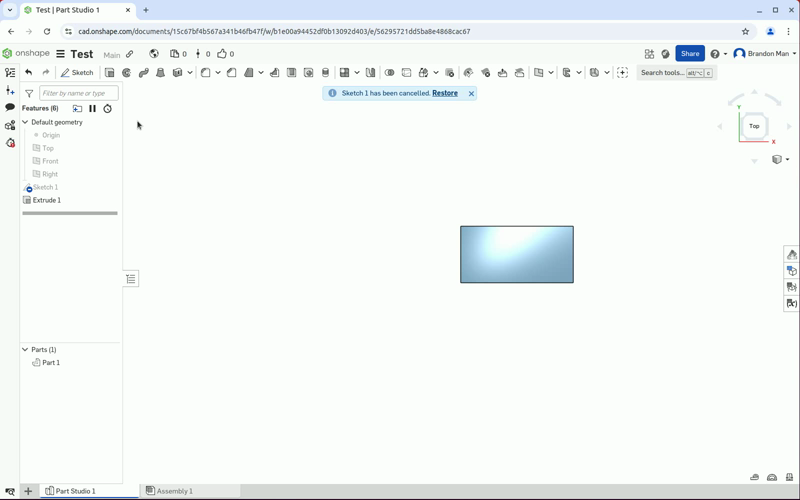
mouse_move(73, 189)
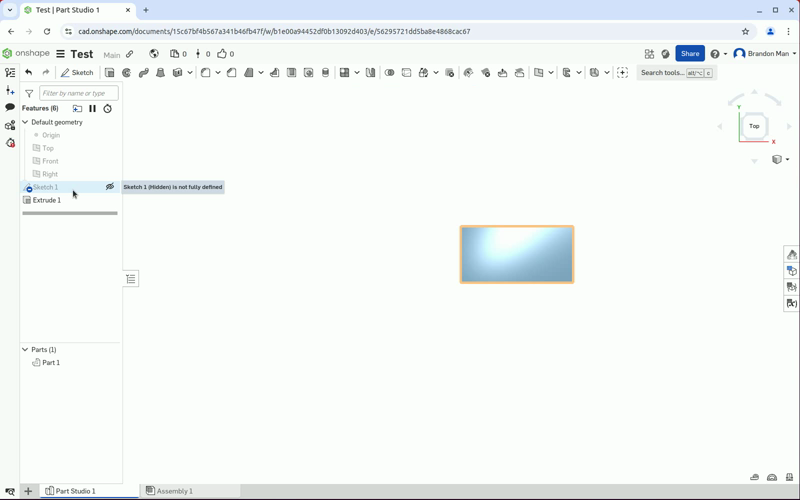
click(73, 189)
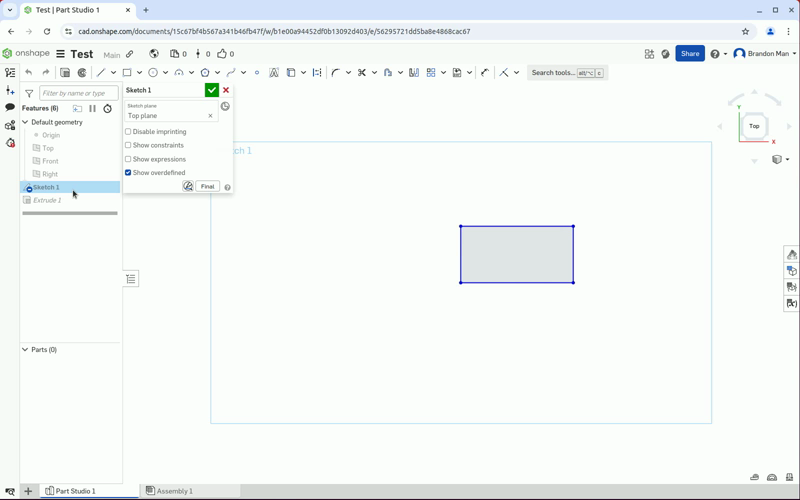
mouse_move(229, 92)
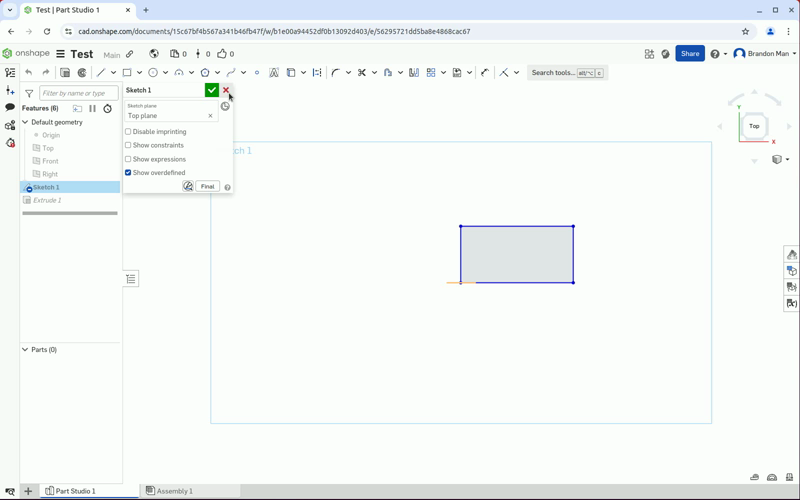
click(229, 92)
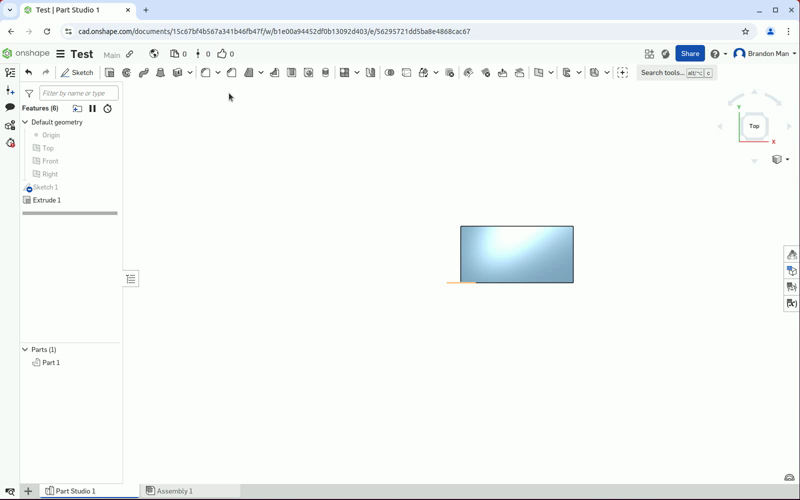
mouse_move(541, 75)
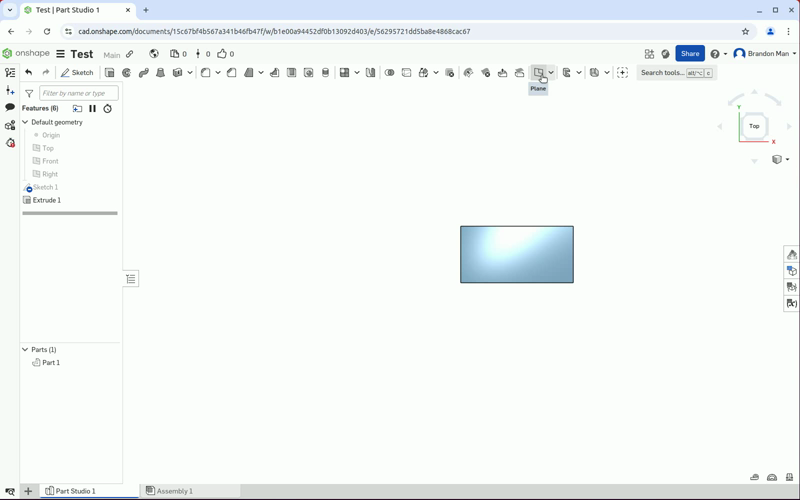
click(541, 75)
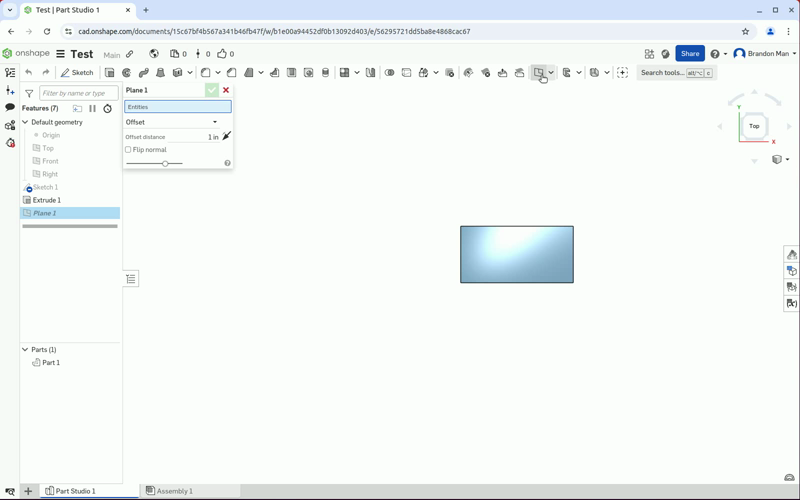
mouse_move(73, 150)
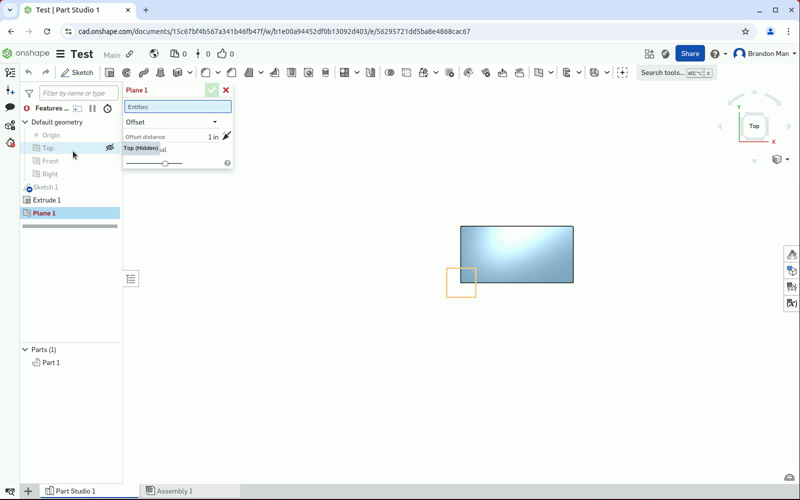
click(73, 150)
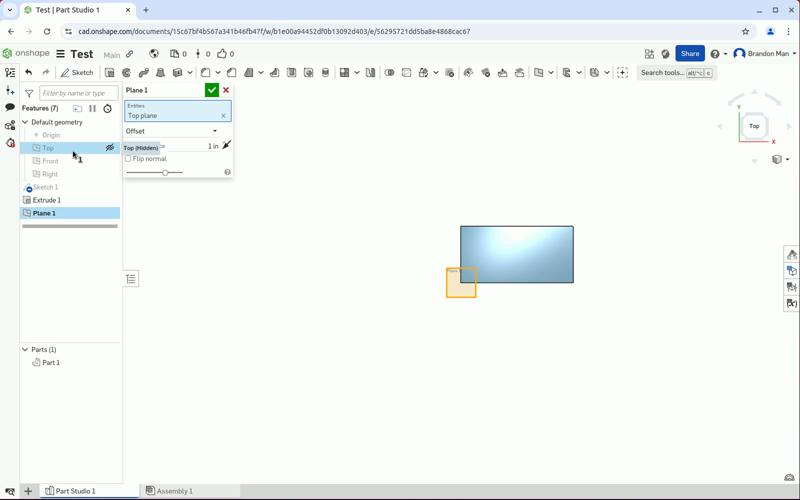
key(tab, 2)
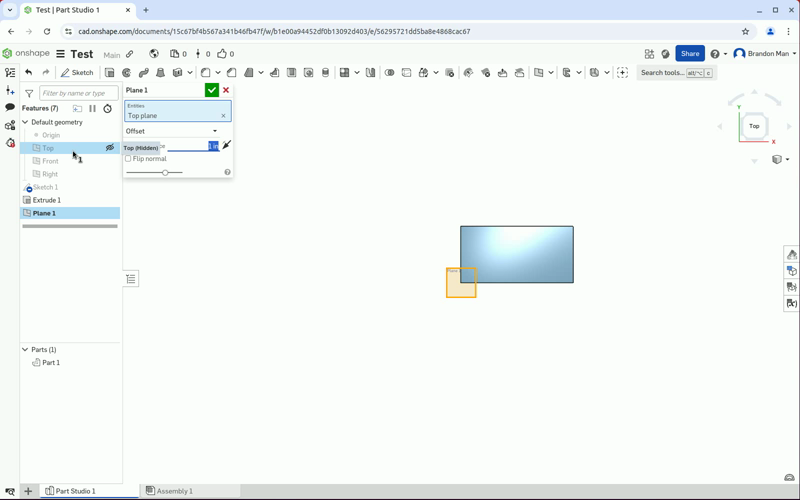
text(6.994)
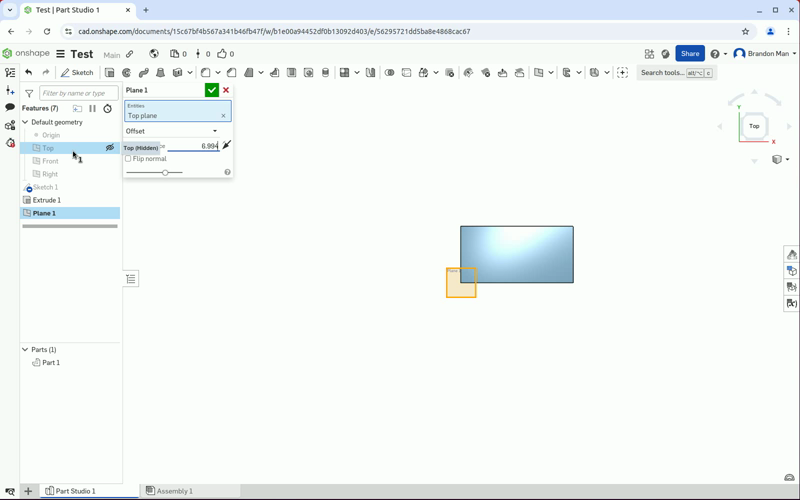
key(enter, 2)
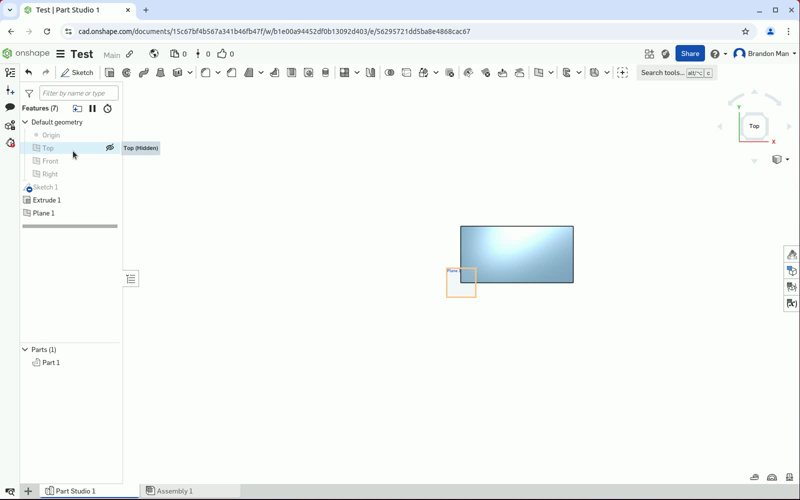
key(shift+s)
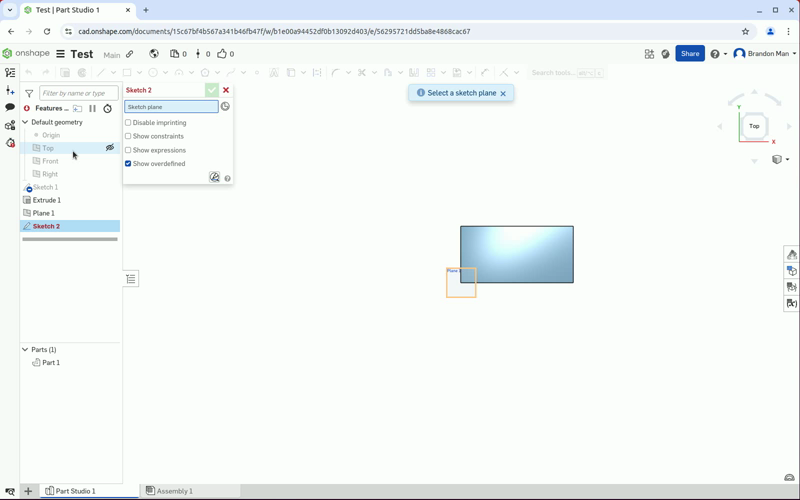
mouse_move(73, 215)
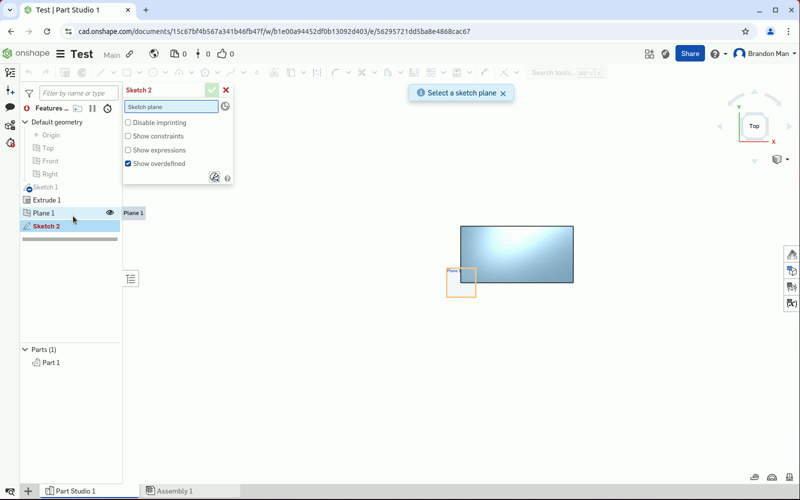
click(73, 215)
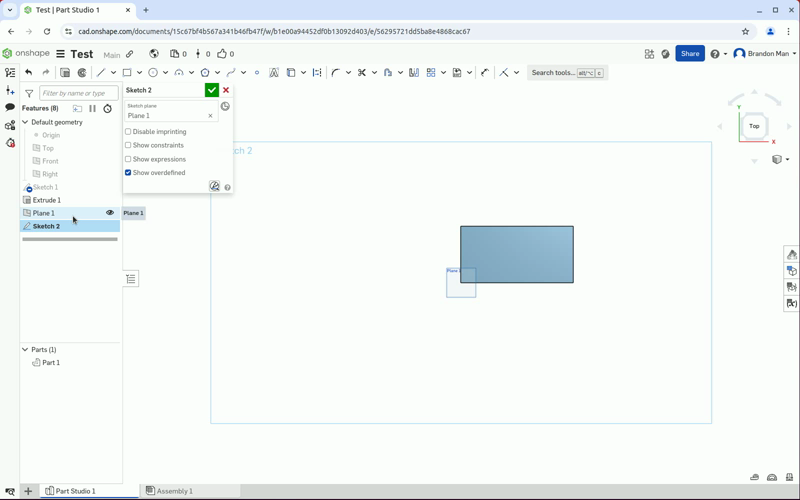
mouse_move(73, 352)
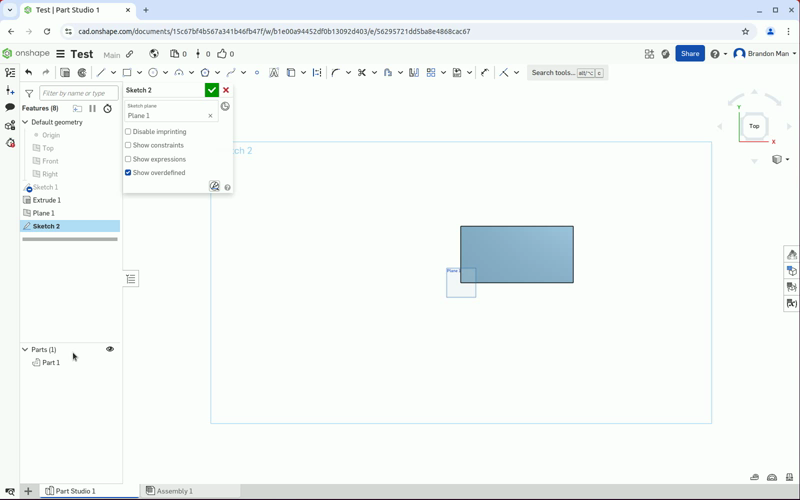
key(y)
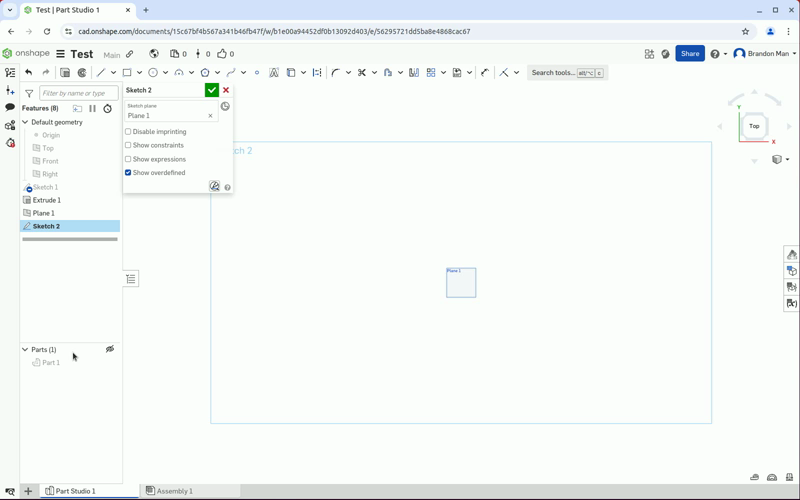
key(l)
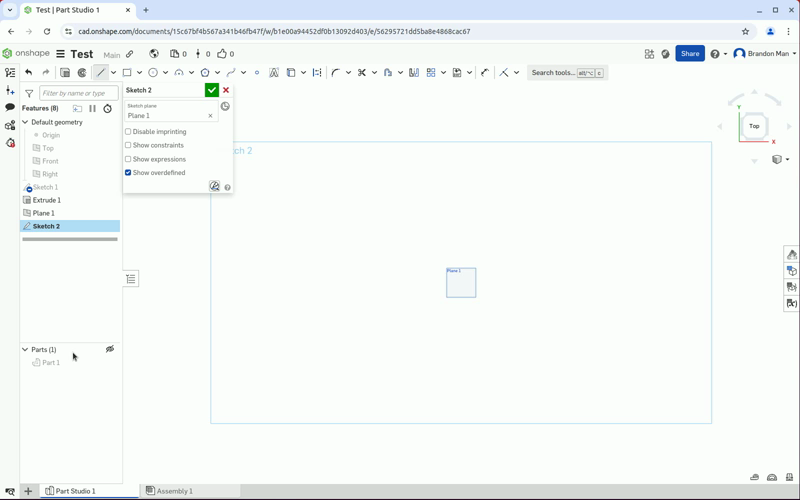
key_down(shift)
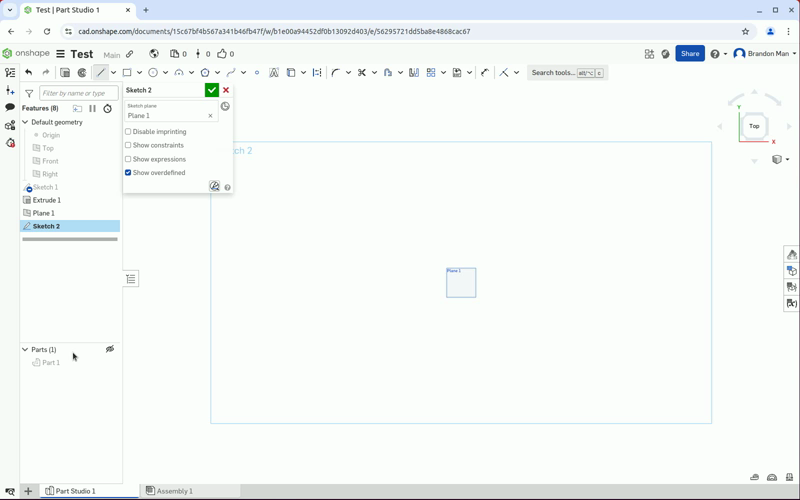
mouse_move(460, 282)
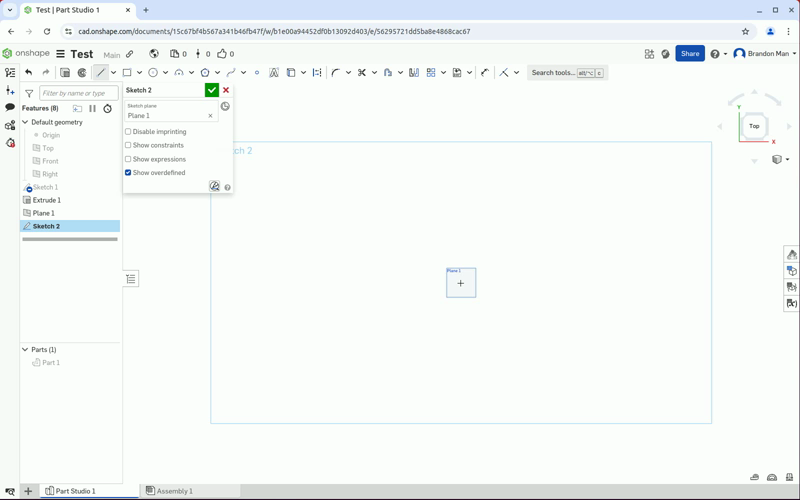
click(460, 282)
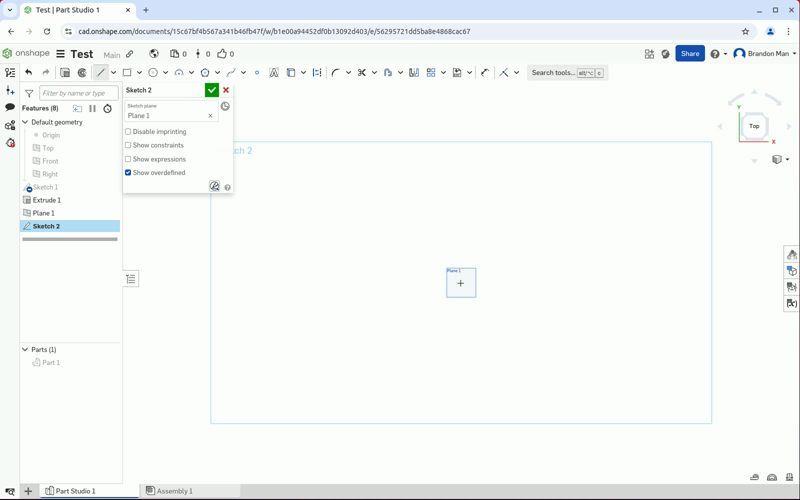
key_up(shift)
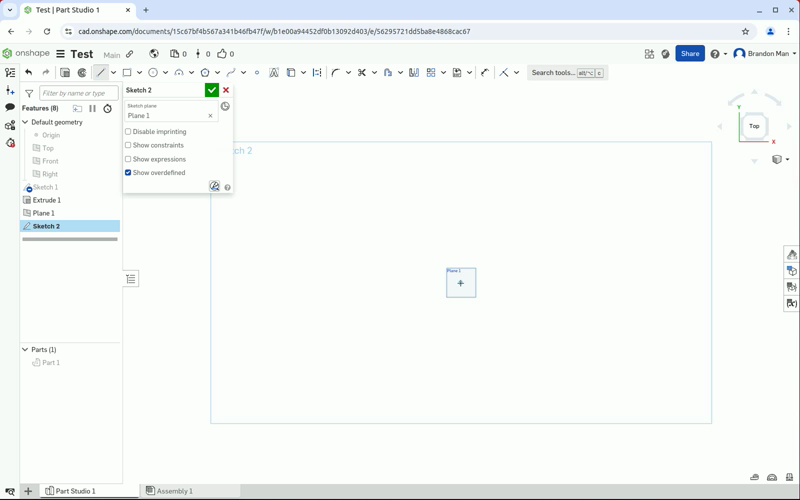
key_down(shift)
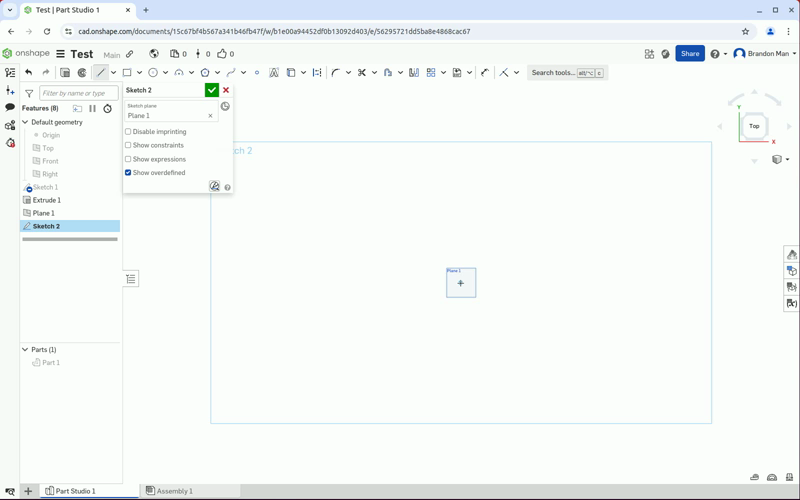
mouse_move(490, 282)
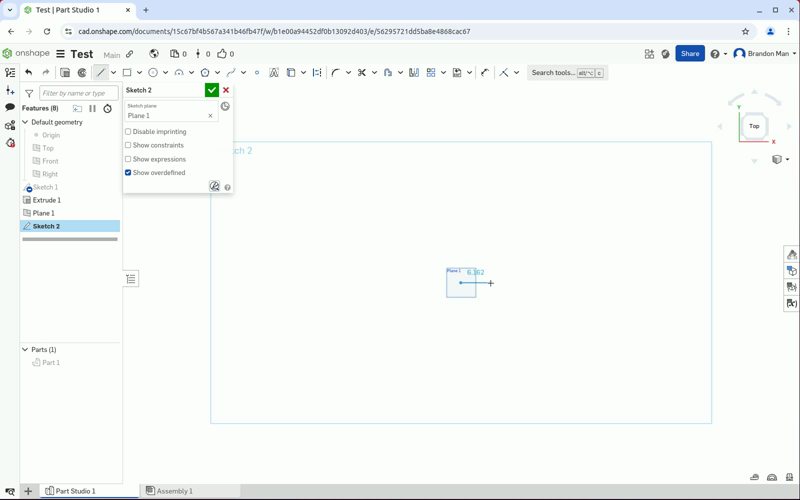
mouse_move(517, 282)
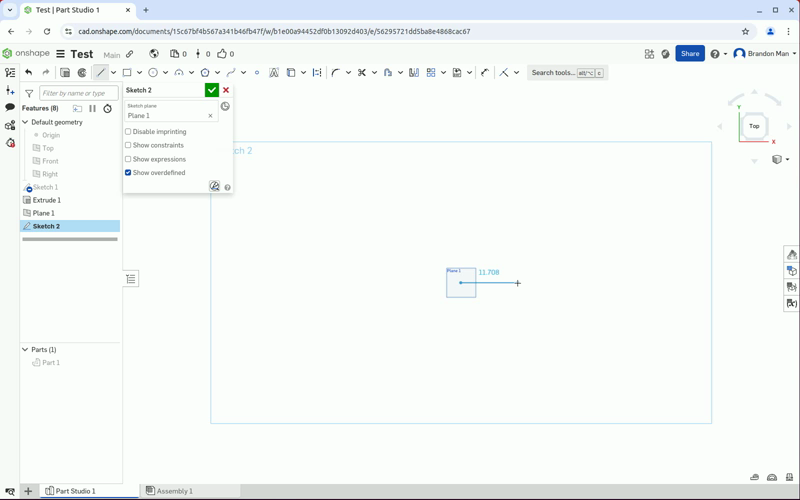
click(517, 282)
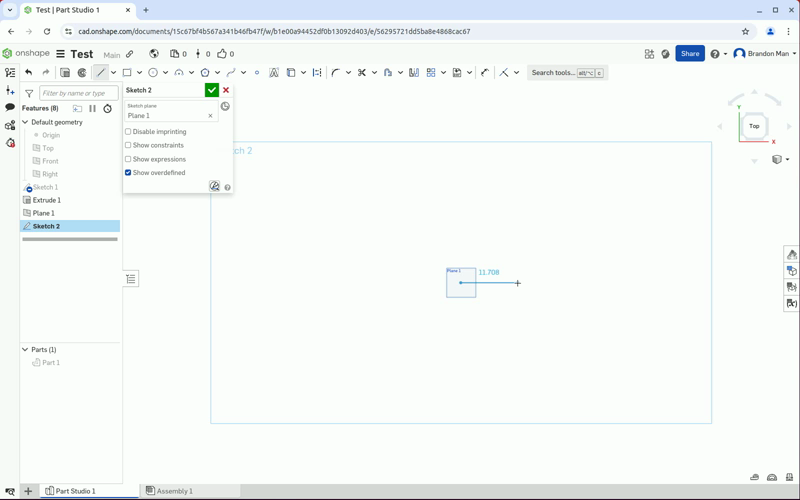
key_up(shift)
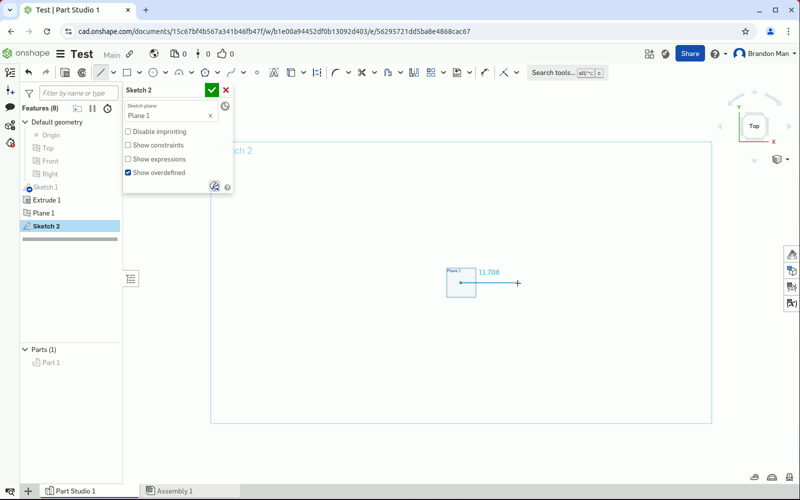
key_down(shift)
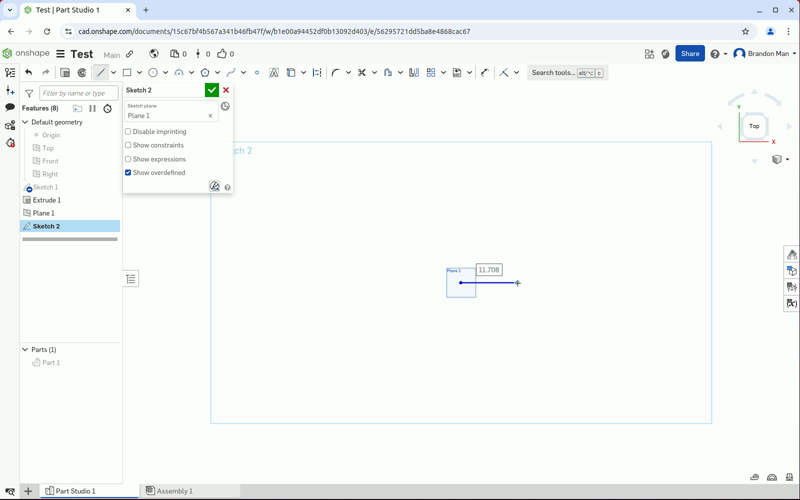
mouse_move(547, 282)
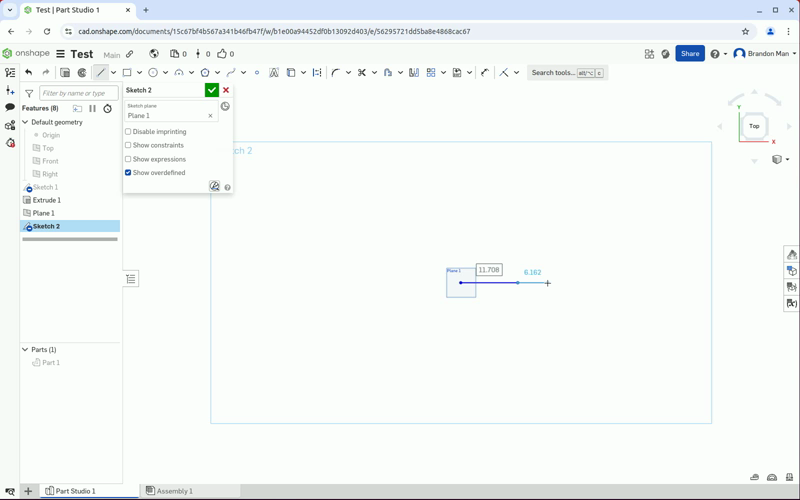
mouse_move(517, 226)
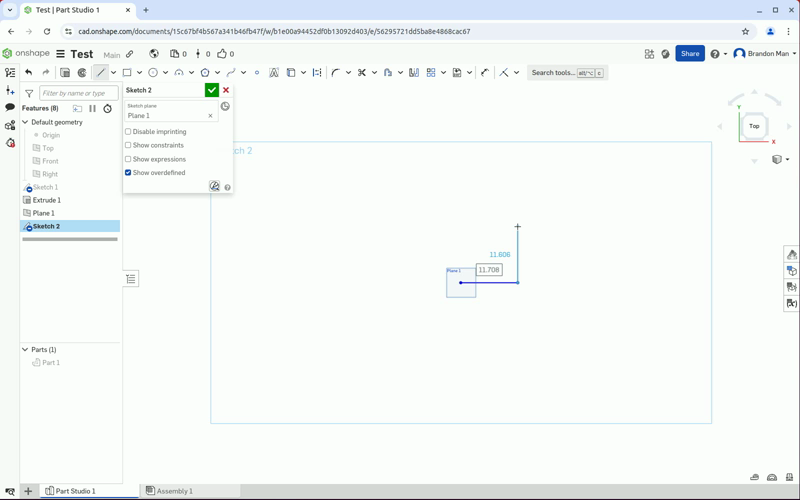
click(517, 226)
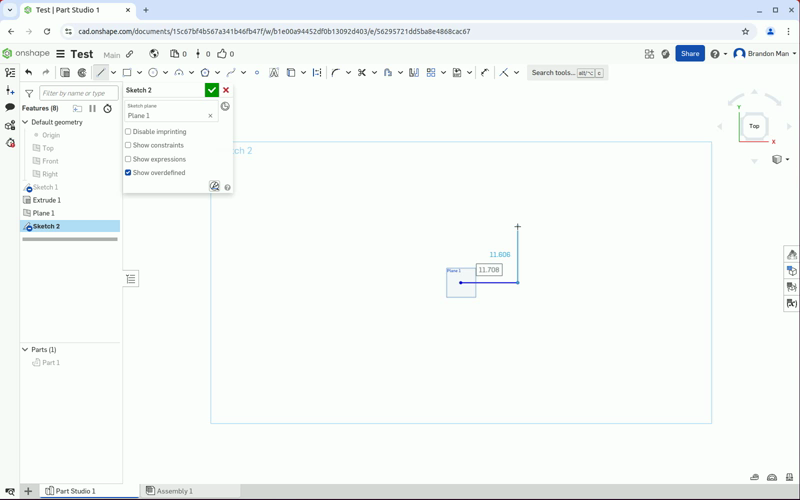
key_up(shift)
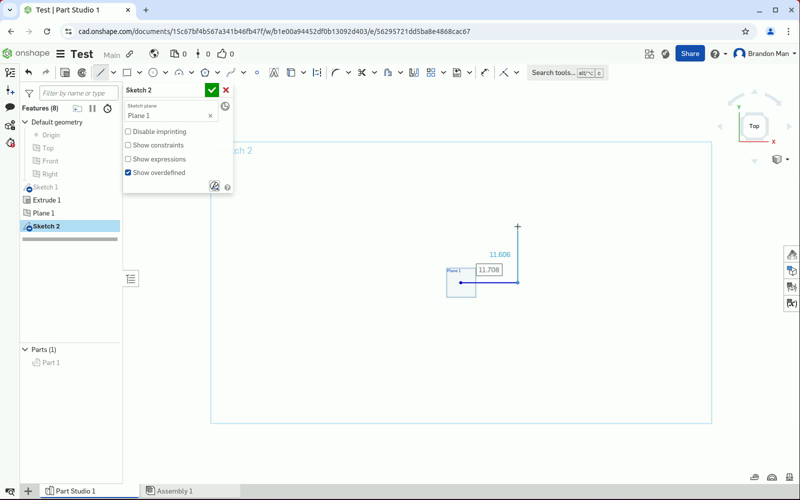
key_down(shift)
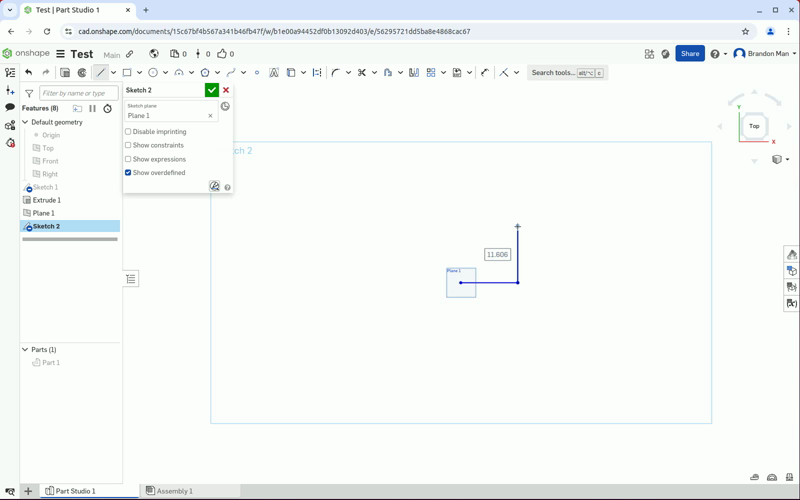
mouse_move(547, 226)
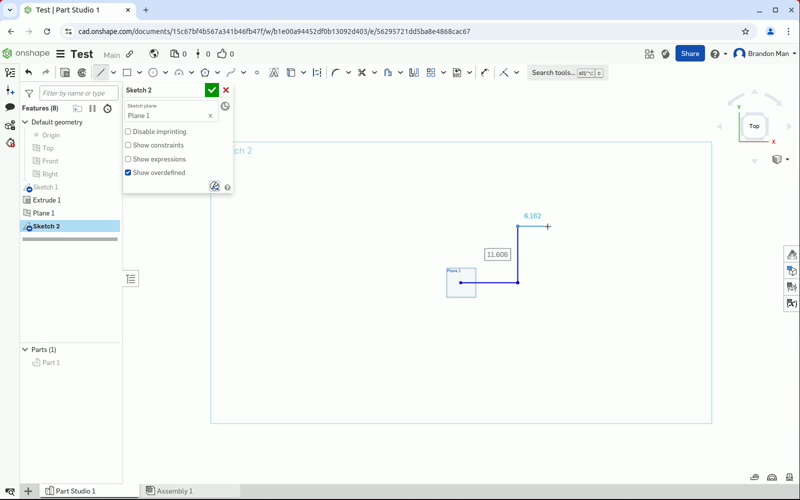
mouse_move(460, 226)
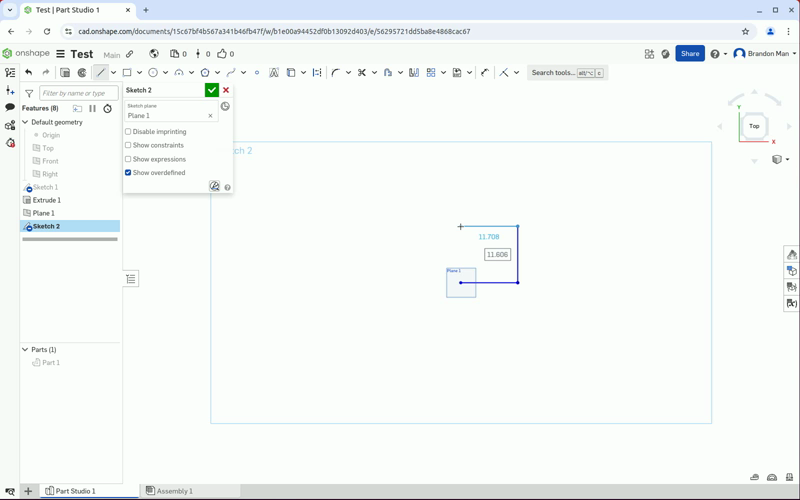
click(460, 226)
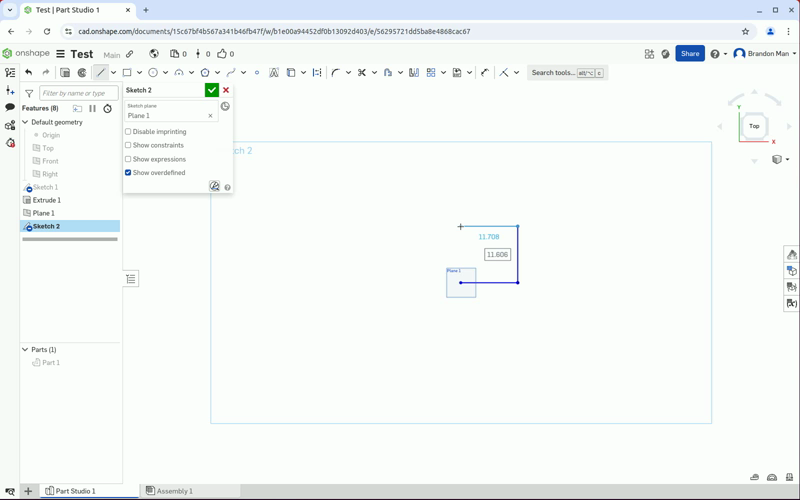
key_up(shift)
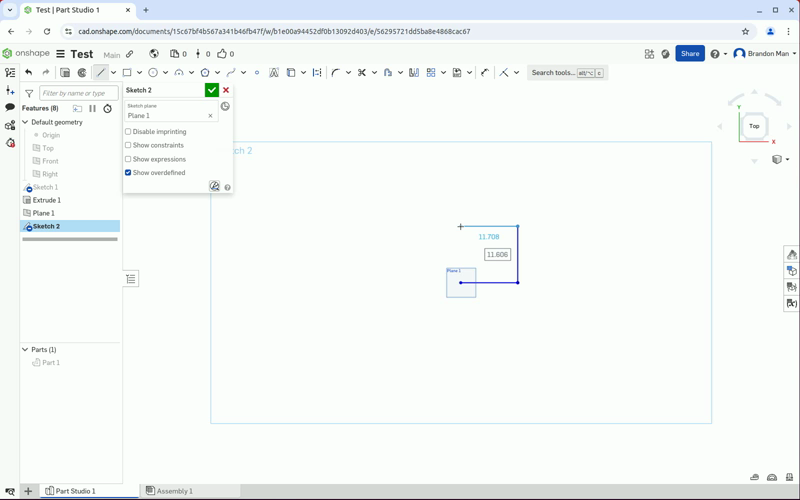
mouse_move(490, 226)
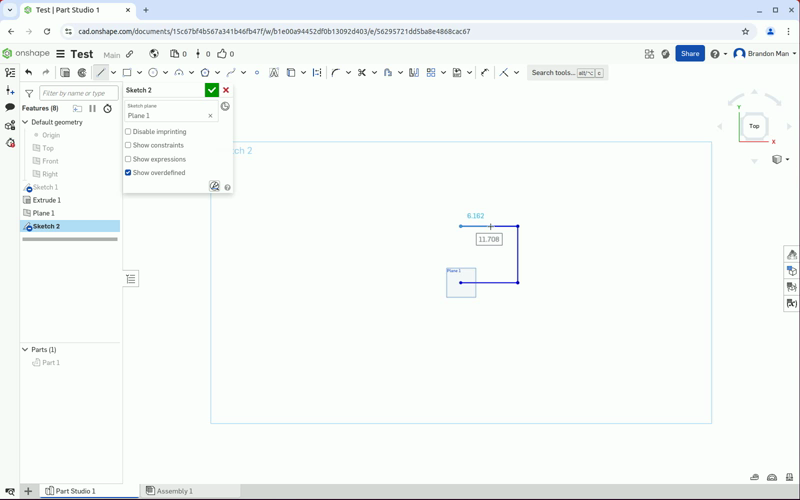
key_down(shift)
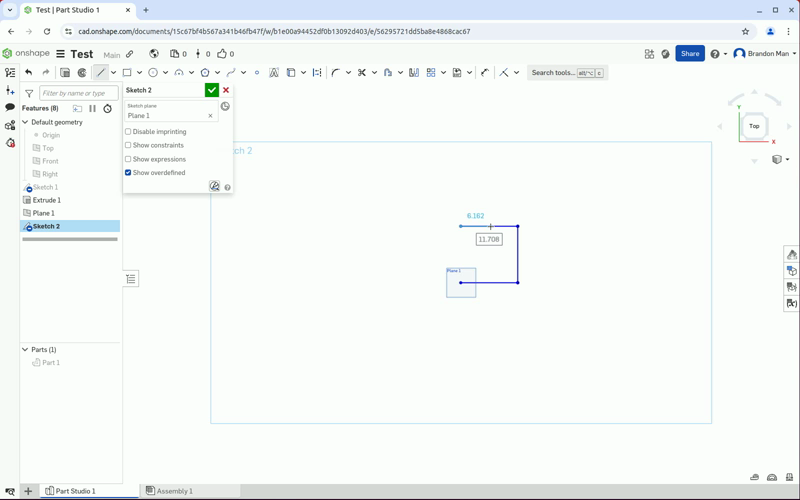
mouse_move(460, 282)
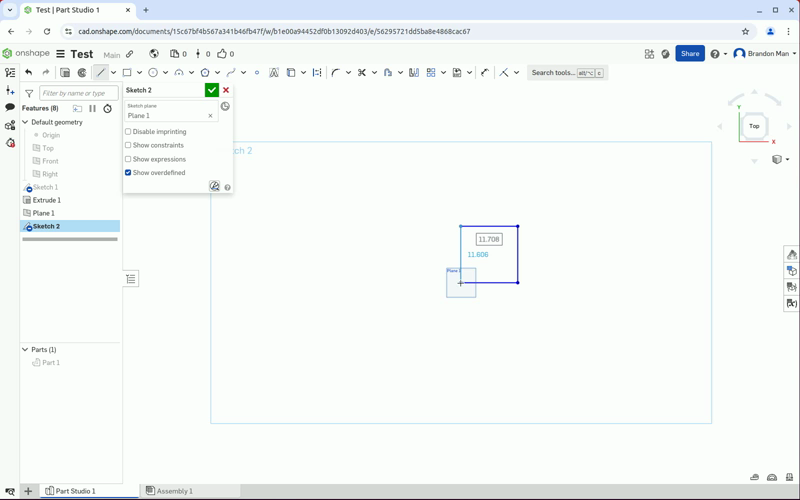
key_up(shift)
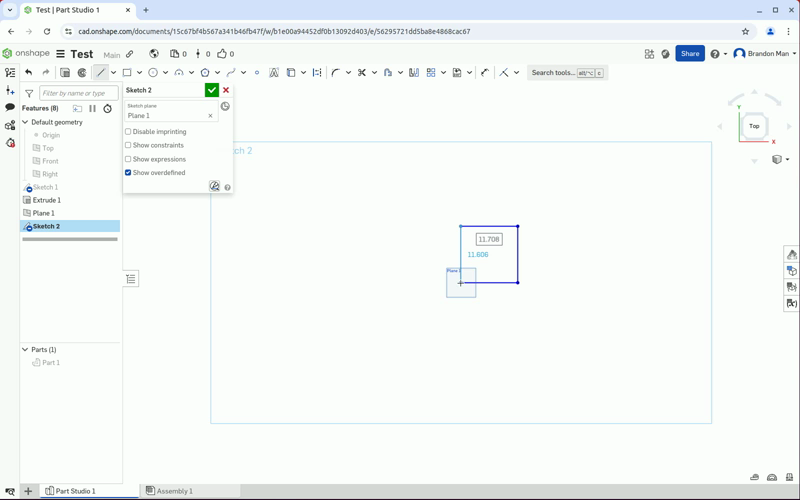
click(460, 282)
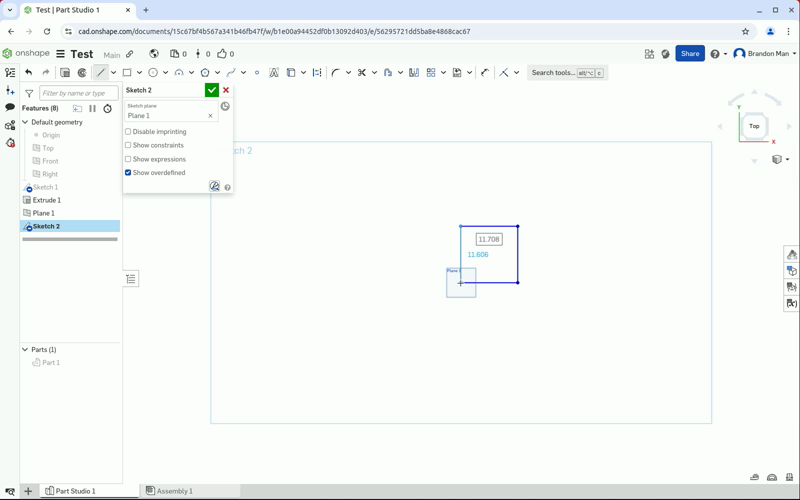
key(esc)
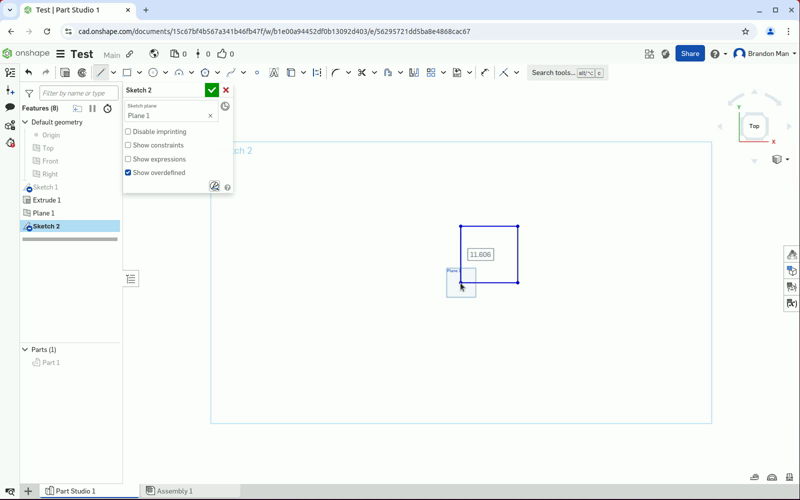
mouse_move(469, 246)
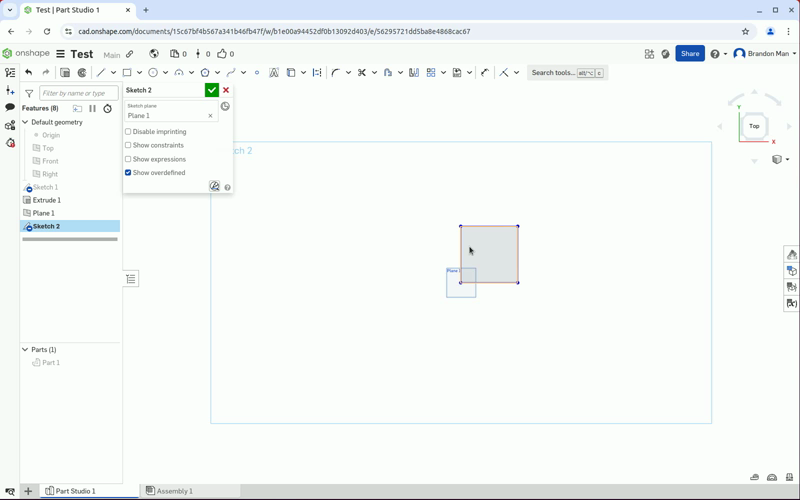
click(469, 246)
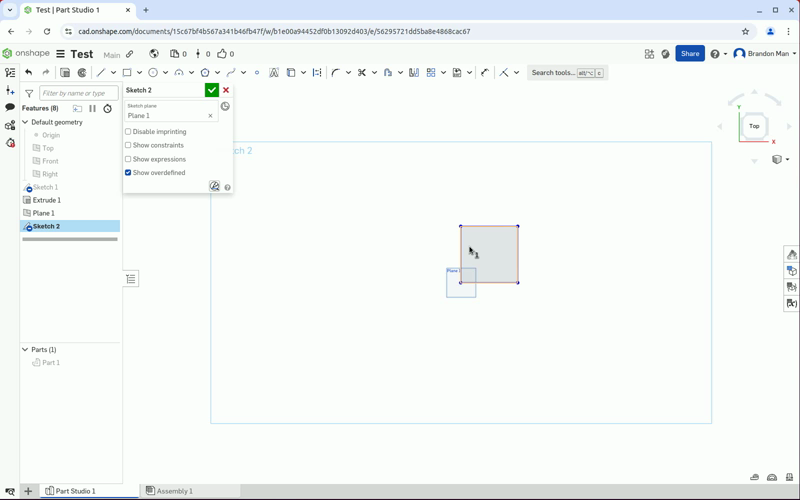
mouse_move(73, 352)
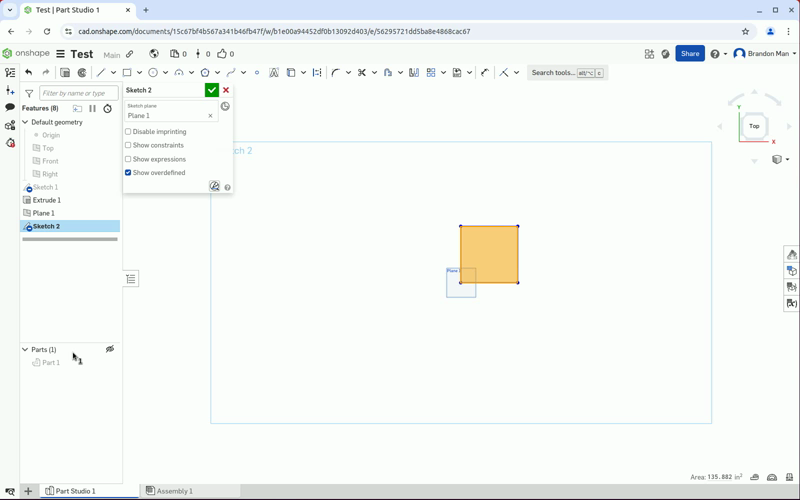
key(shift+y)
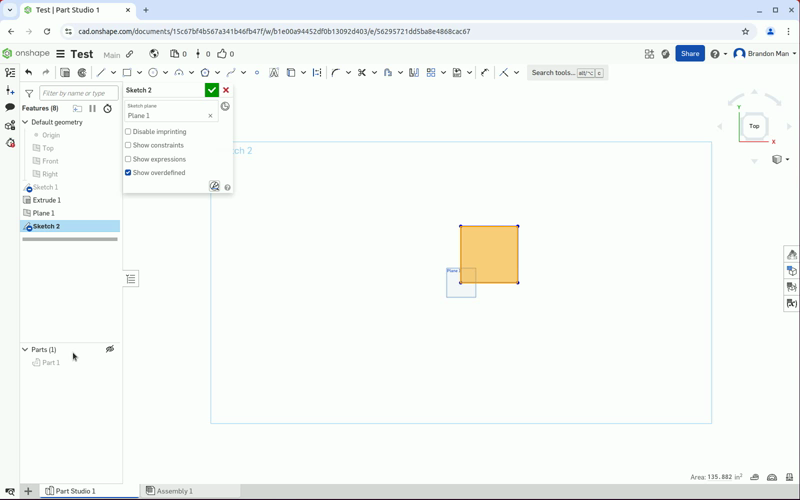
key(shift+e)
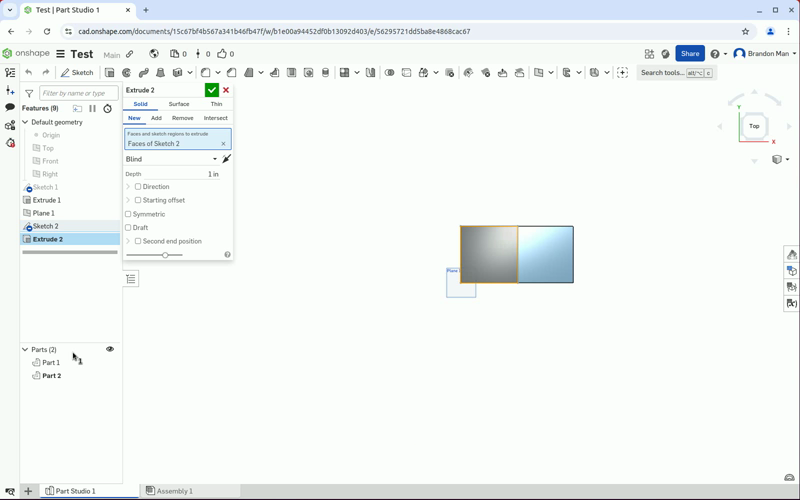
mouse_move(143, 106)
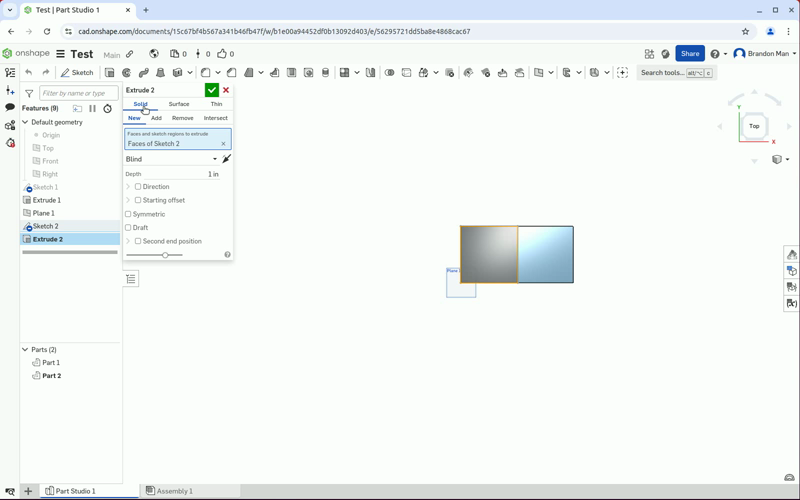
click(143, 106)
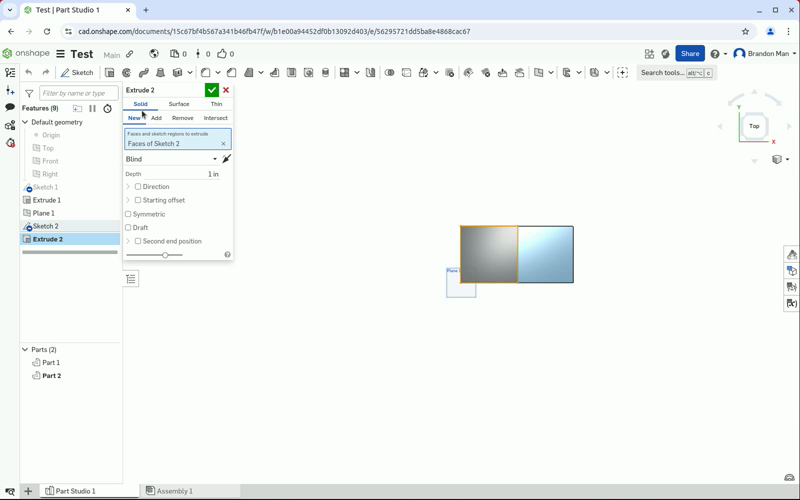
mouse_move(137, 120)
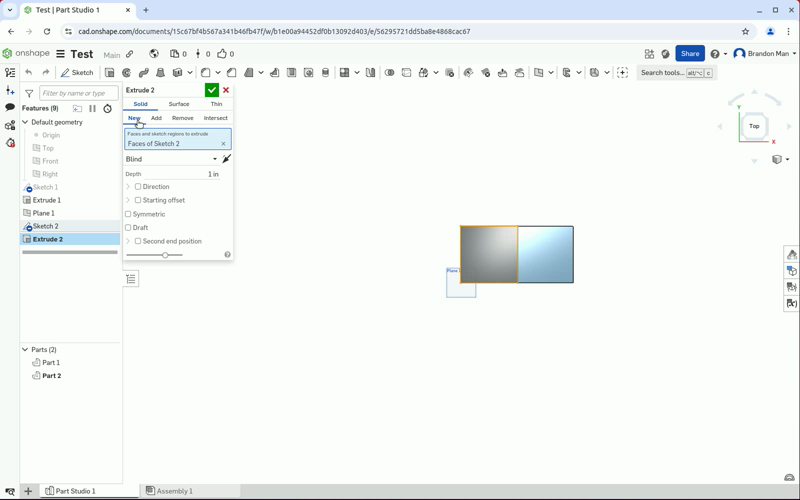
click(137, 120)
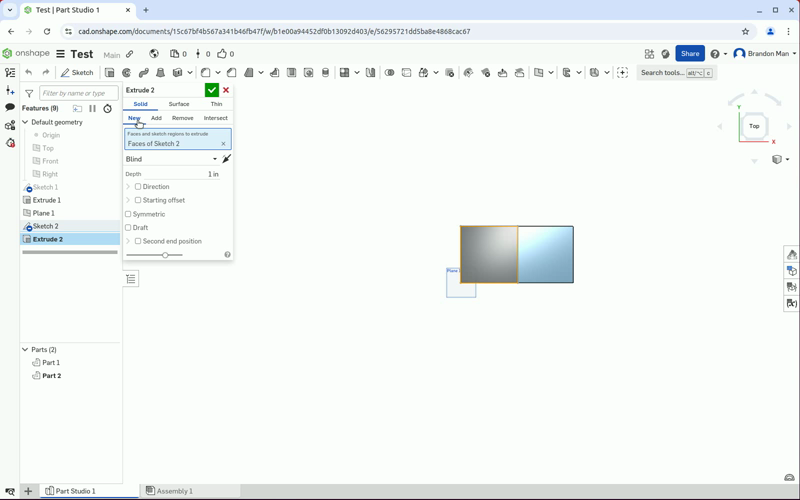
key(tab, 4)
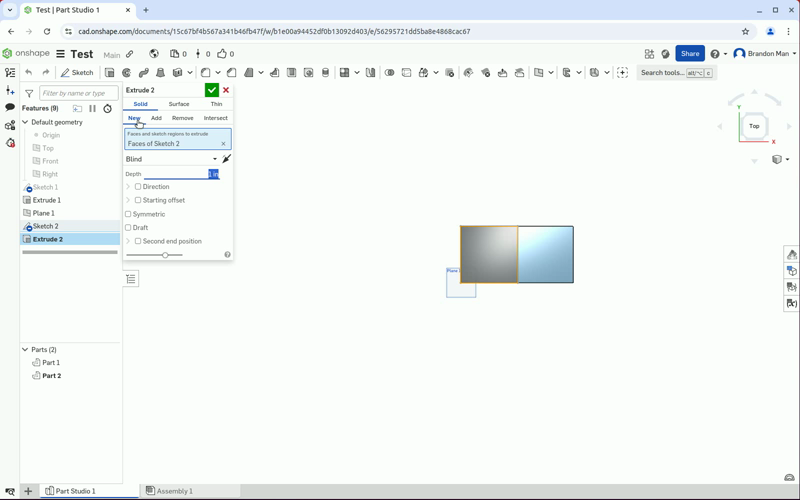
text(11.554)
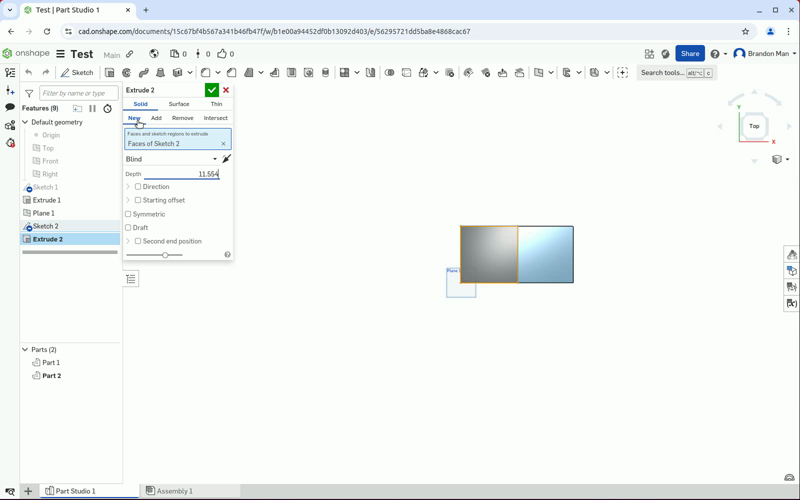
key(enter)
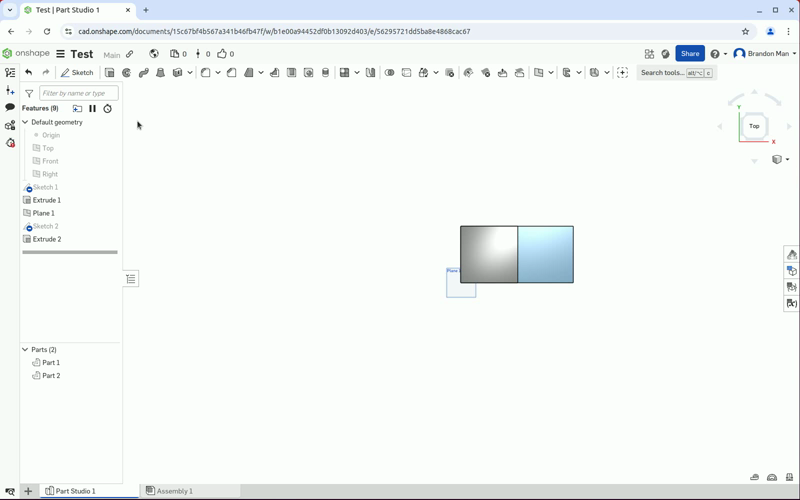
key(shift+h)
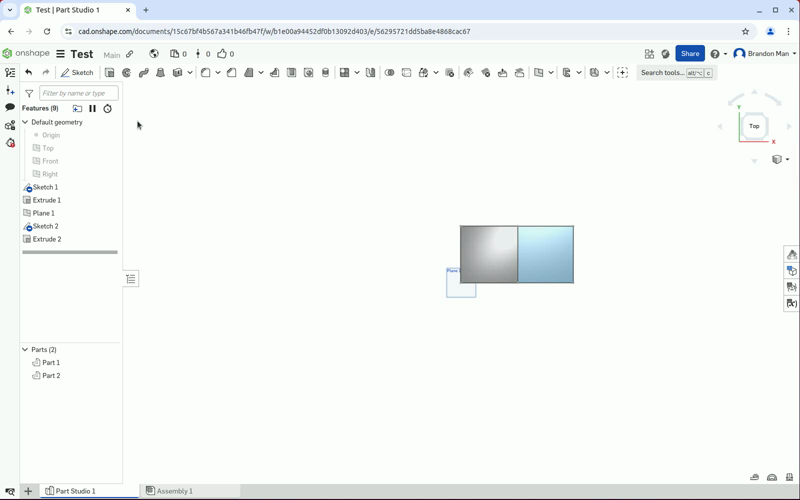
key(shift+h)
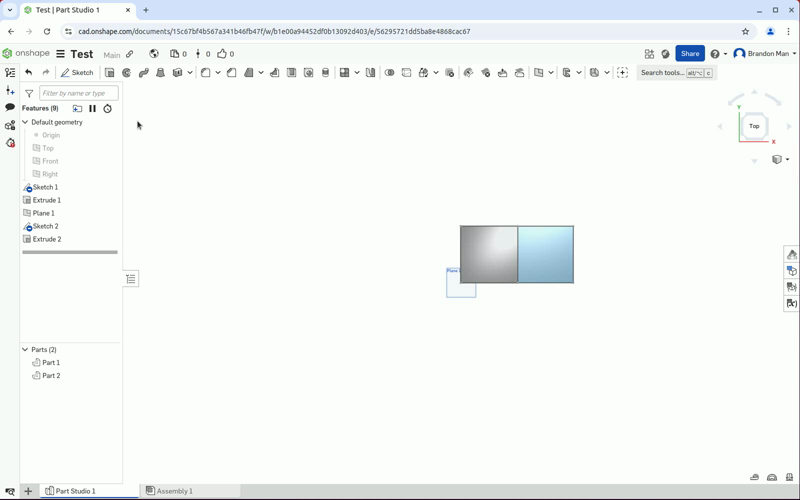
key(shift+7)
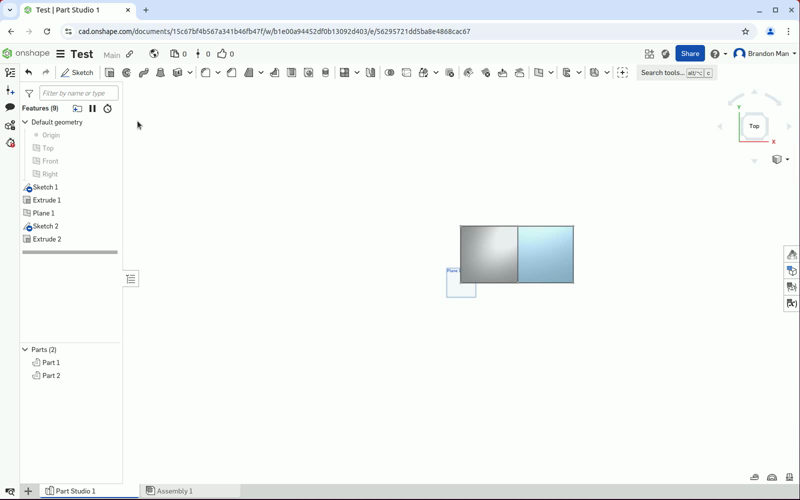
key(up, 3)
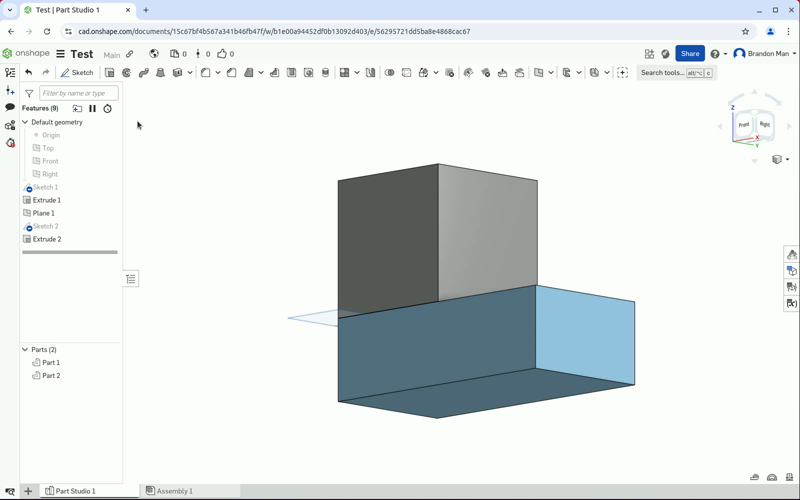
key(left, 3)
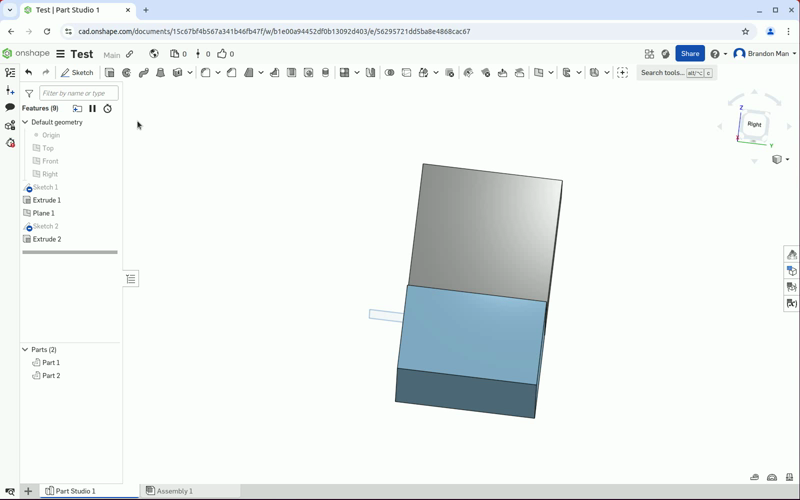
key(right, 3)
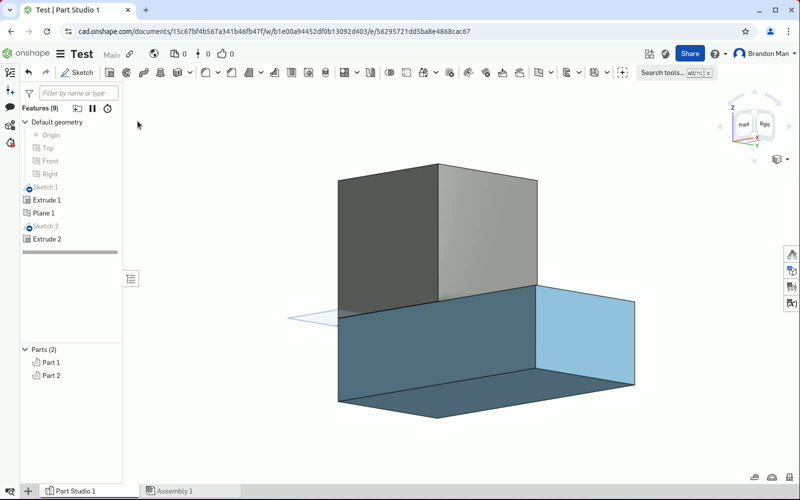
key(down, 3)
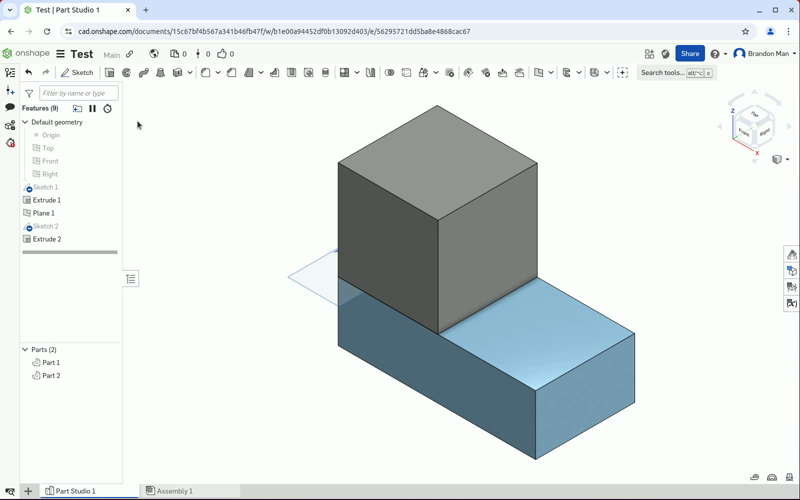
mouse_move(73, 189)
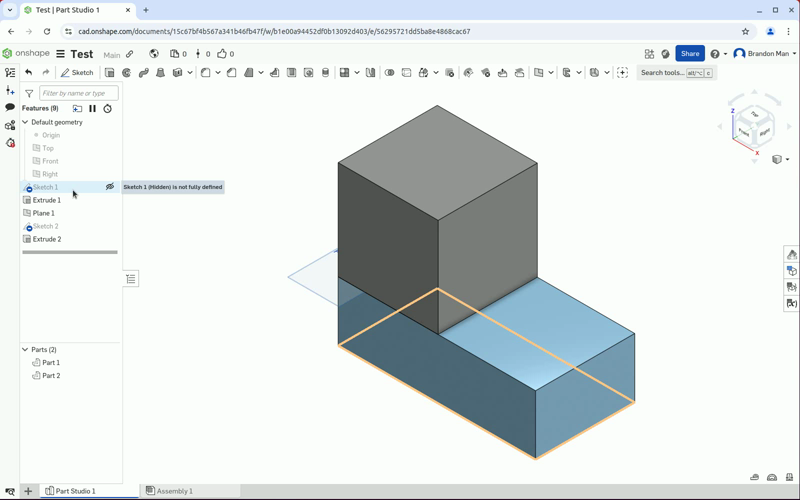
click(73, 189)